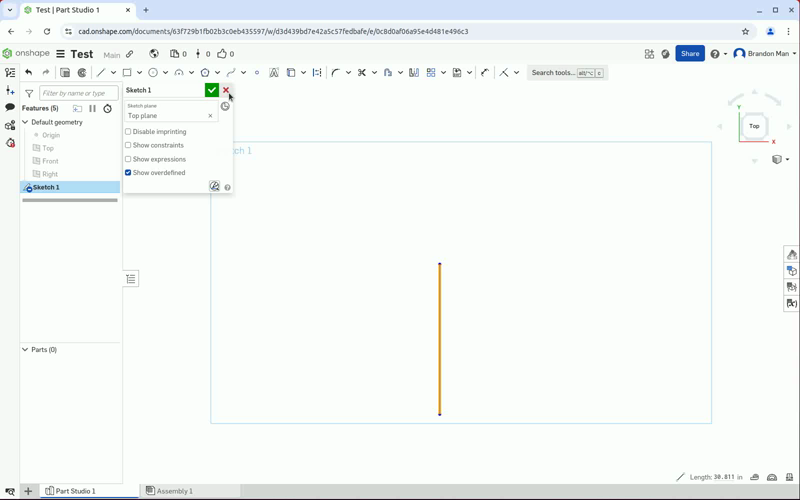
key(shift+h)
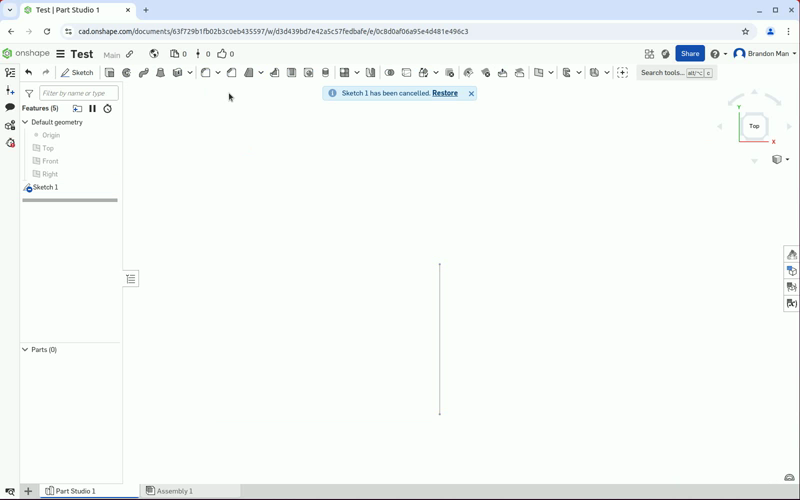
key(shift+s)
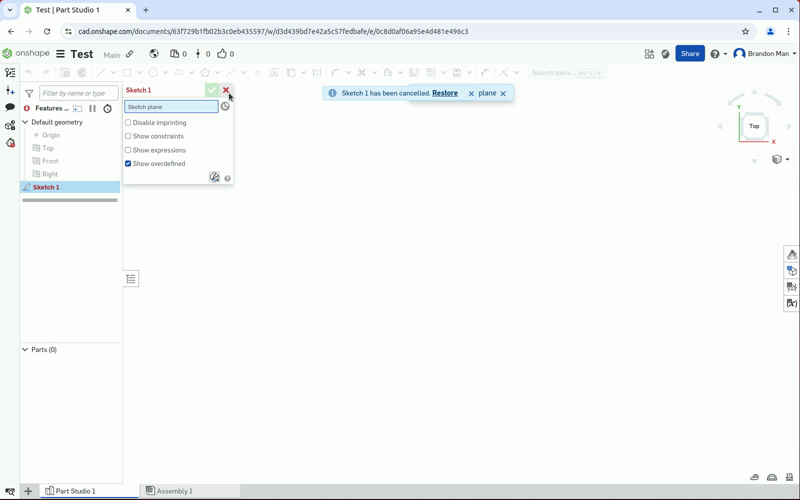
mouse_move(73, 150)
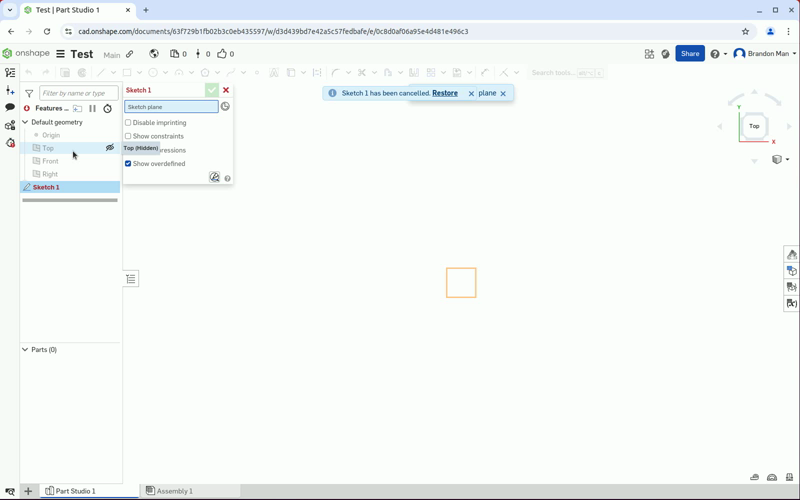
click(73, 150)
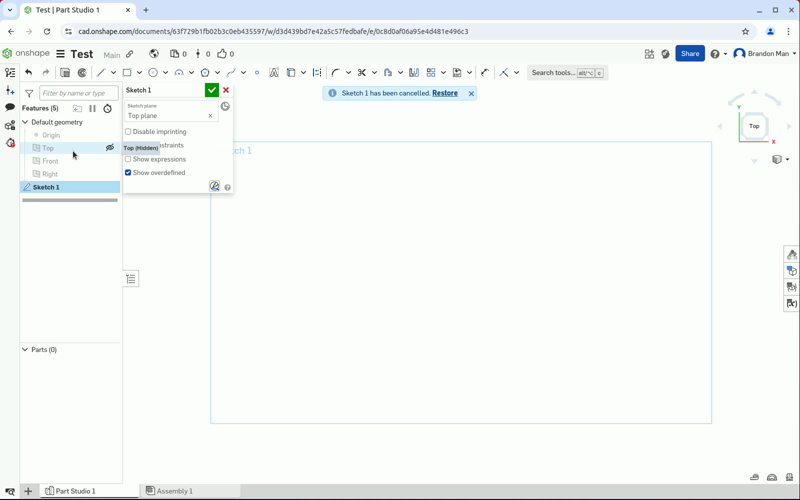
mouse_move(73, 352)
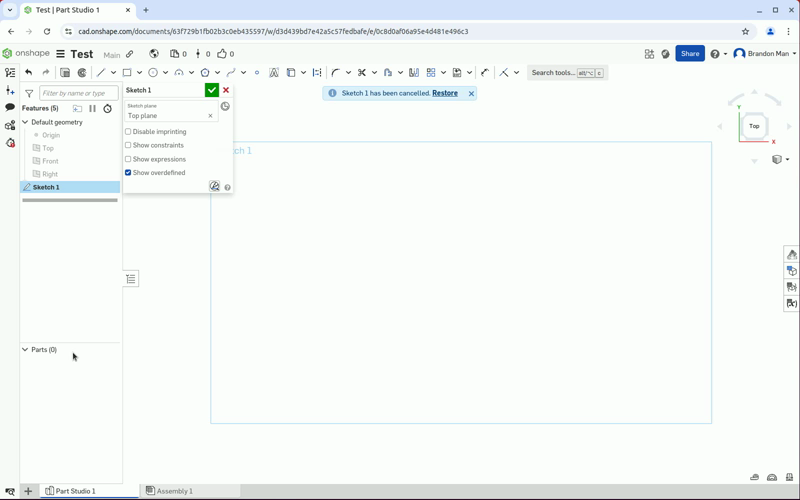
key(y)
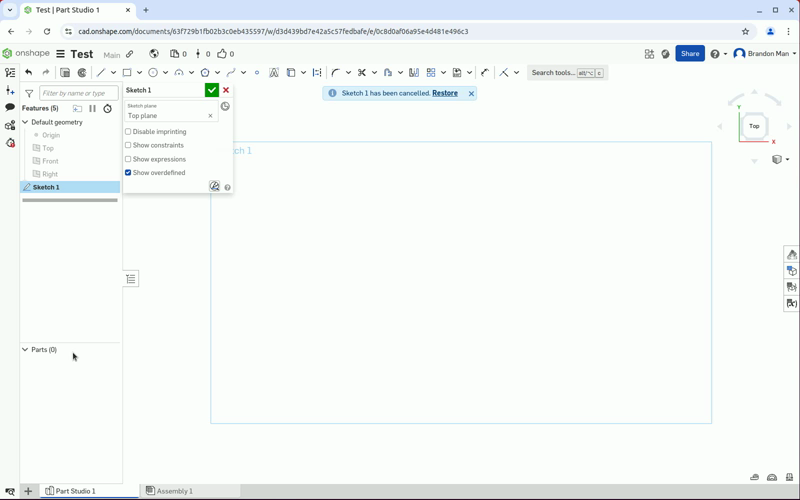
key(a)
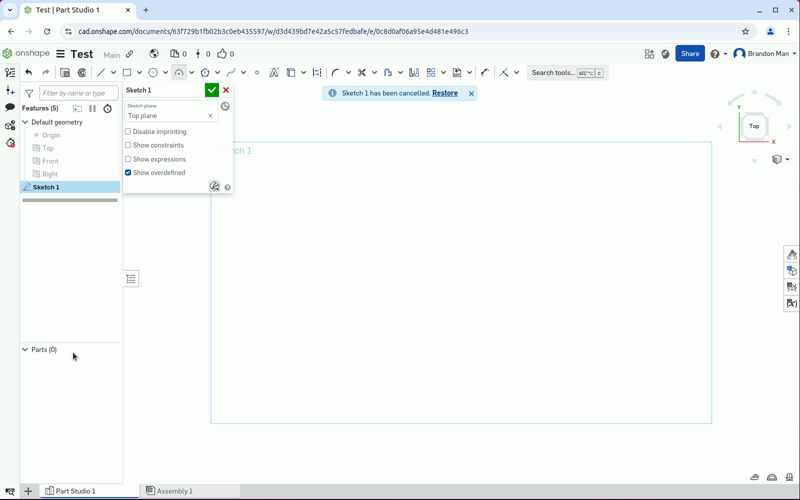
key_down(shift)
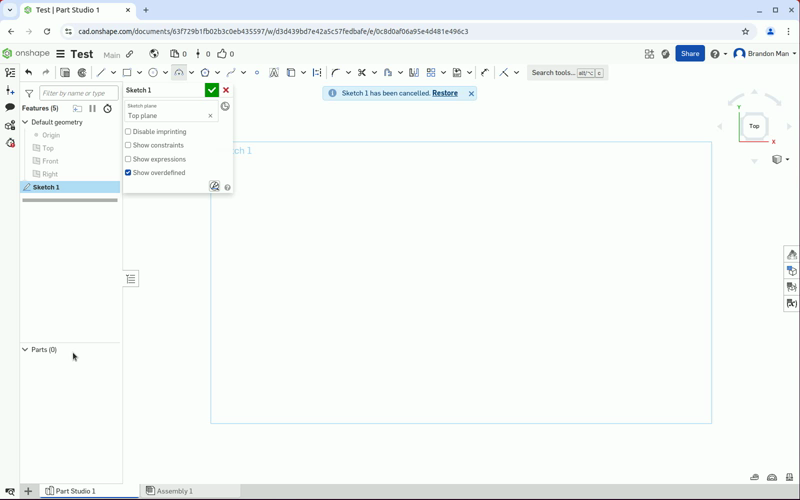
mouse_move(375, 329)
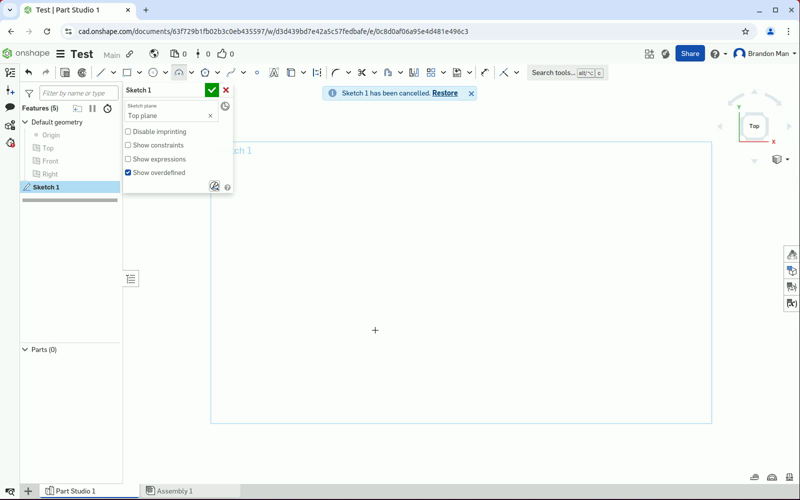
click(375, 329)
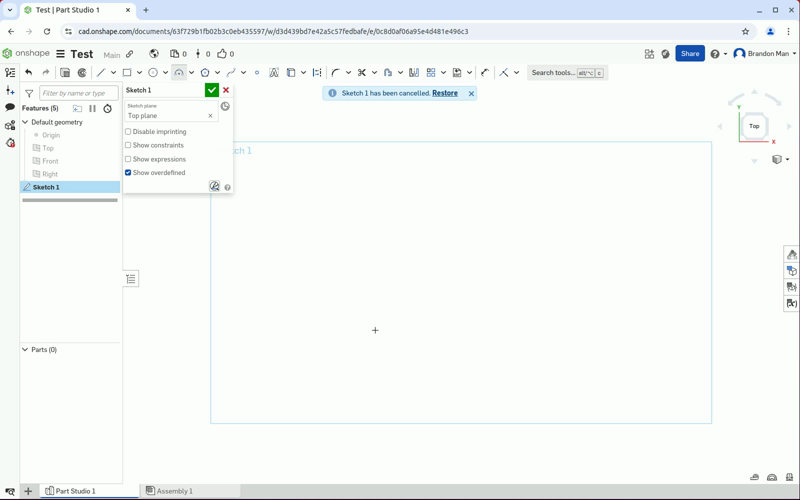
key_up(shift)
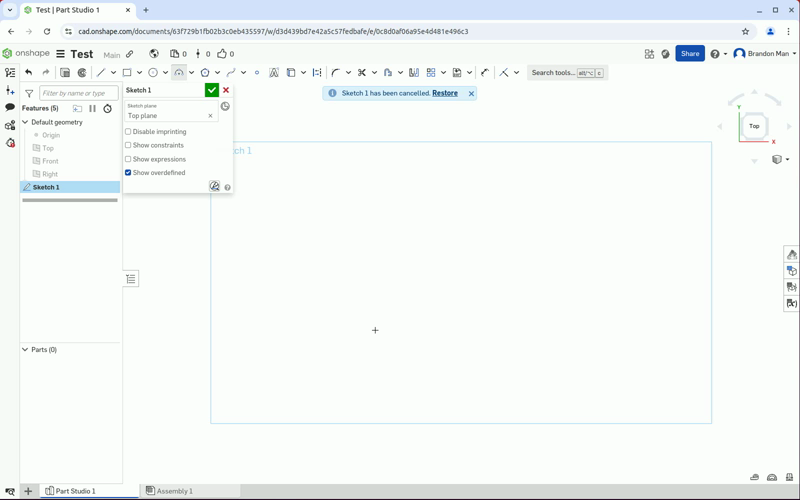
key_down(shift)
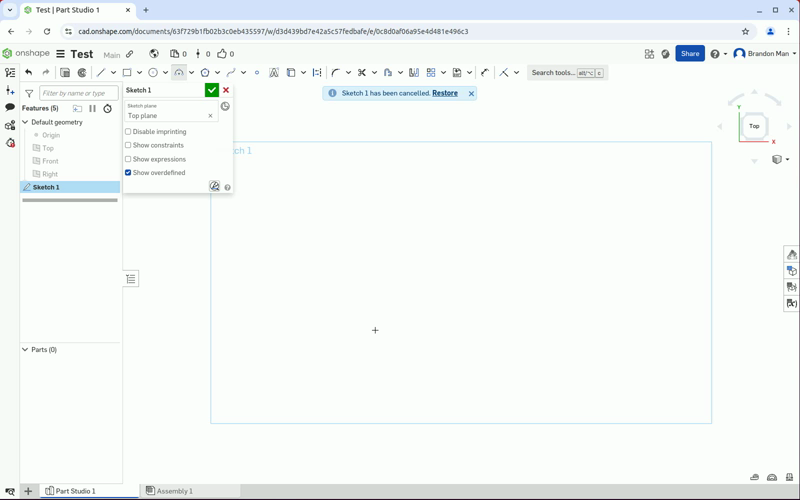
mouse_move(375, 276)
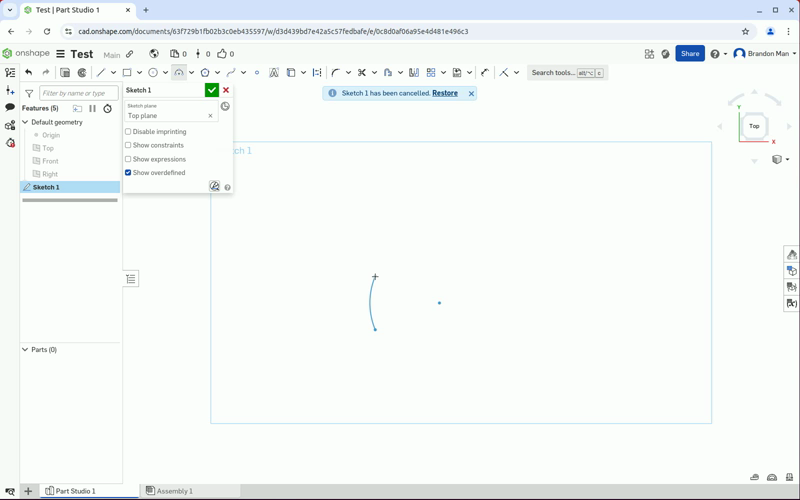
click(375, 276)
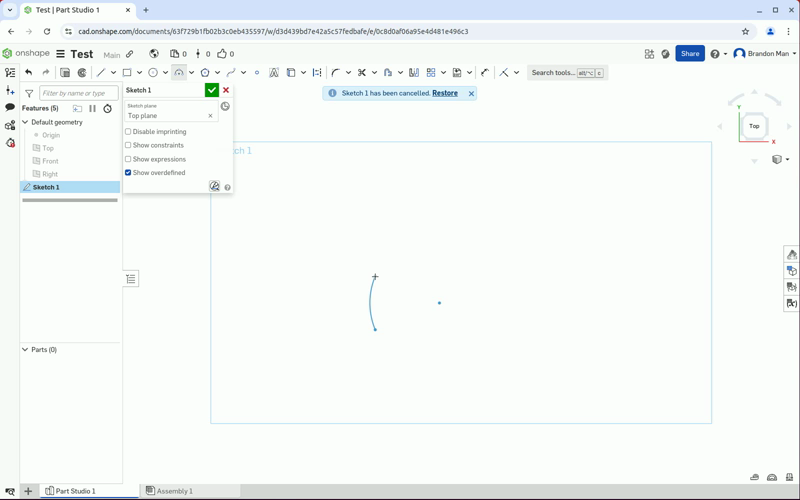
mouse_move(401, 303)
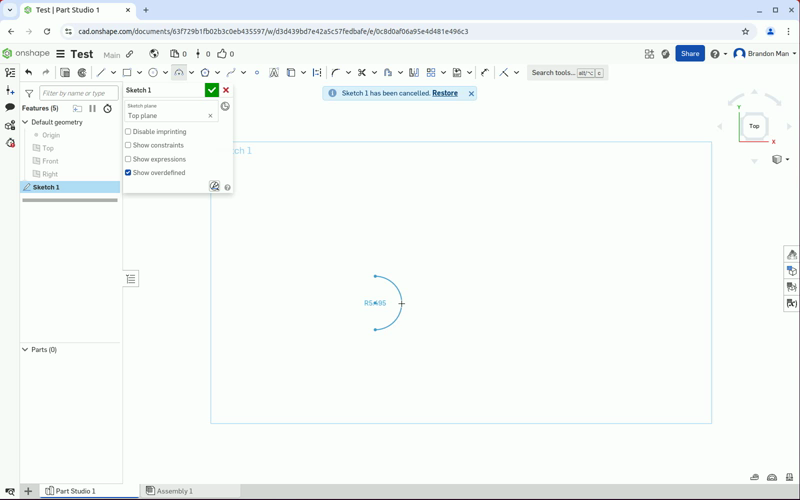
click(401, 303)
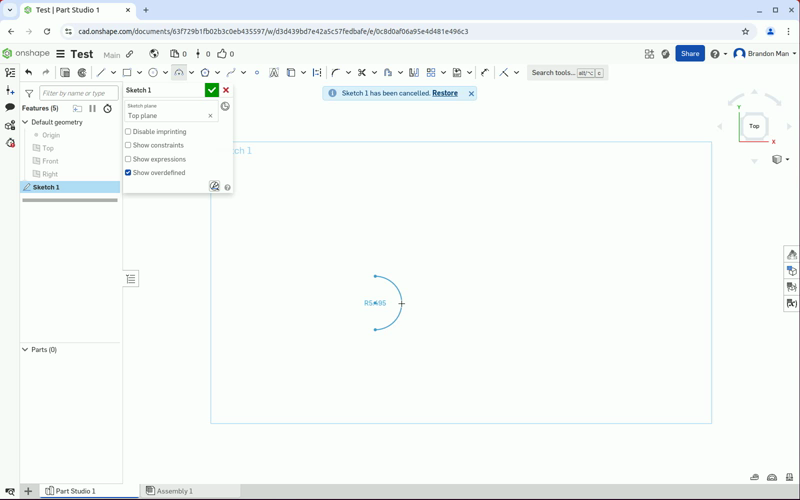
key_up(shift)
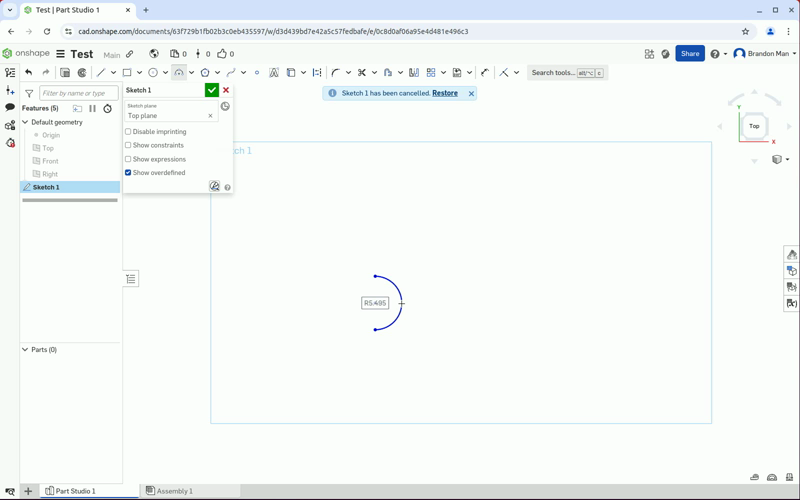
key(esc)
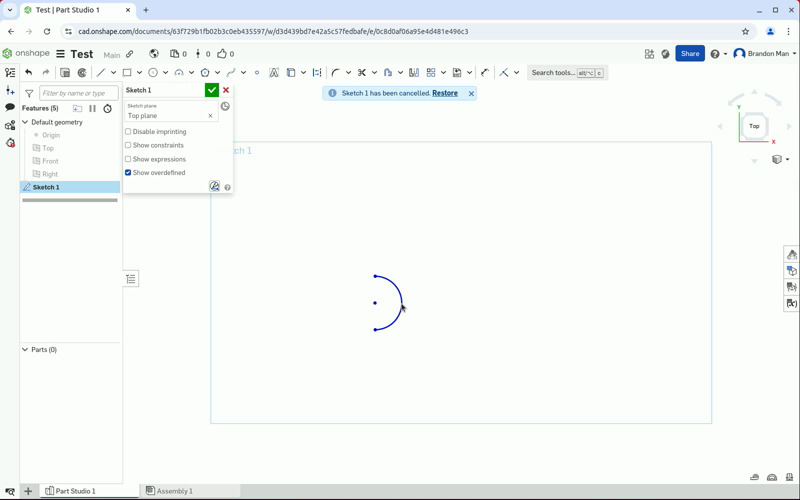
key(l)
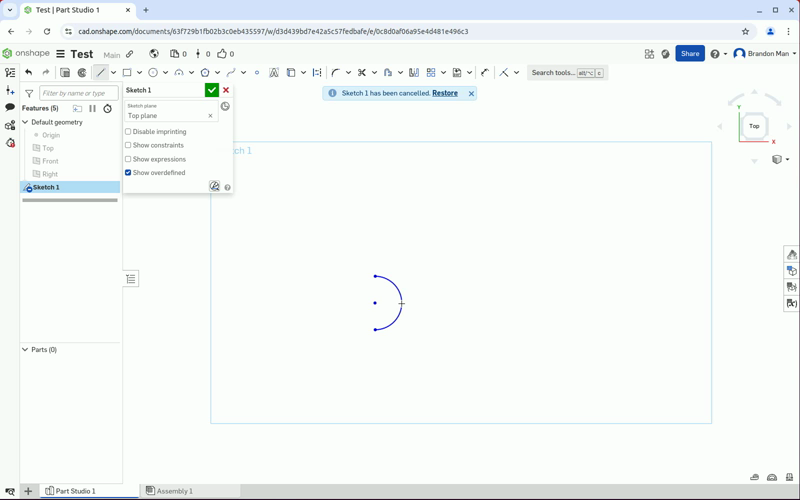
mouse_move(375, 276)
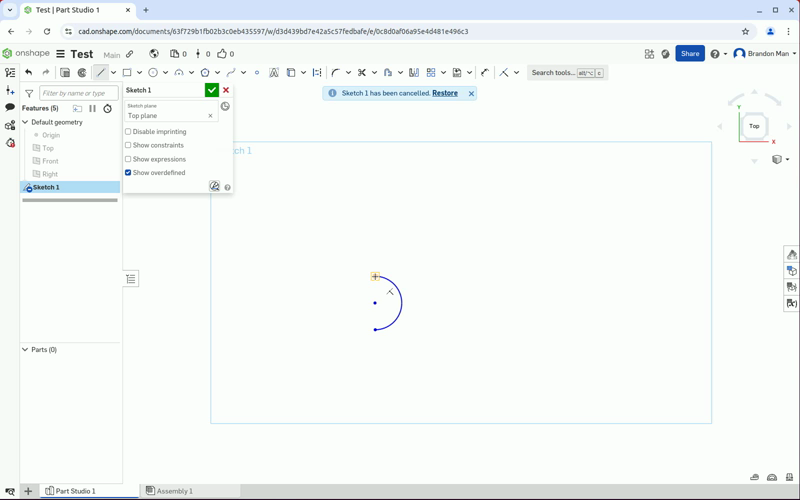
click(375, 276)
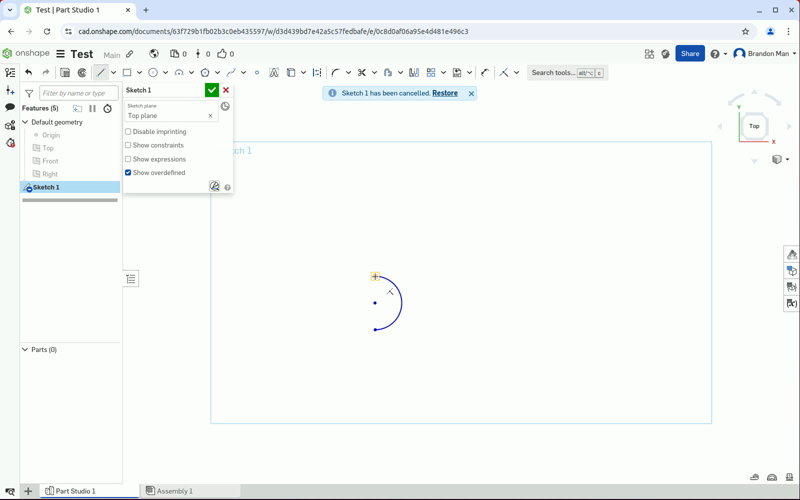
mouse_move(405, 276)
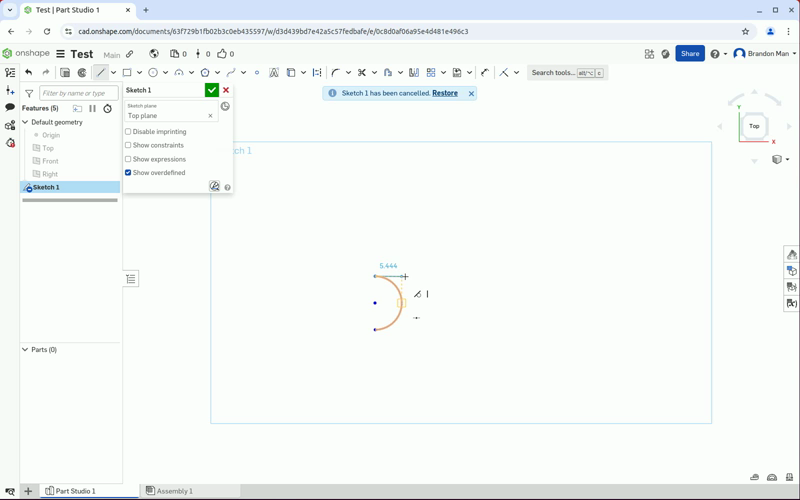
key_down(shift)
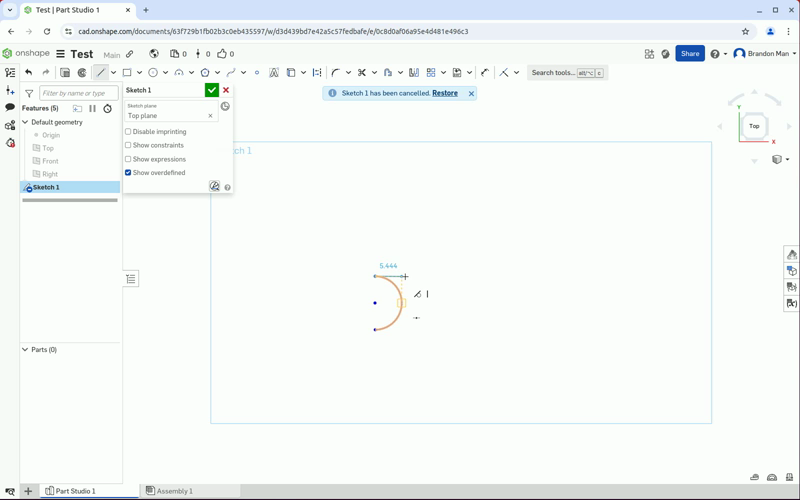
mouse_move(375, 329)
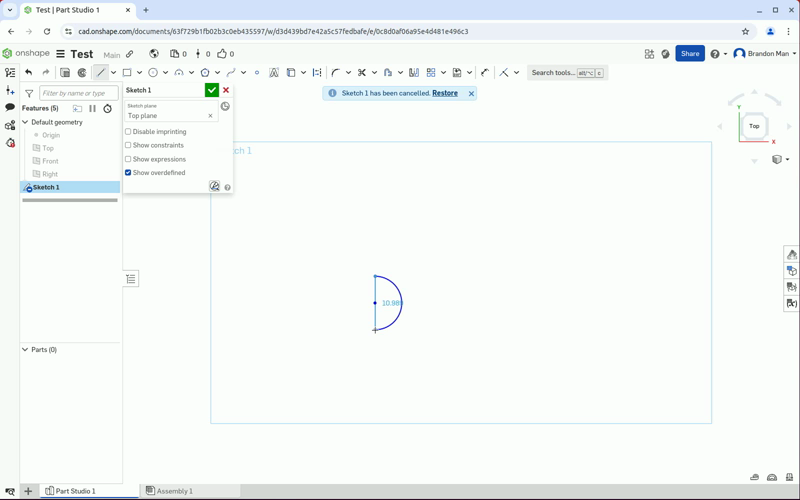
key_up(shift)
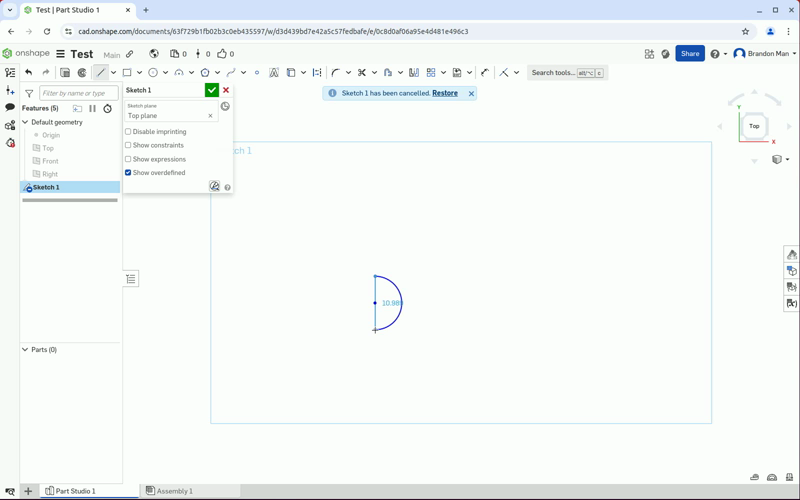
click(375, 329)
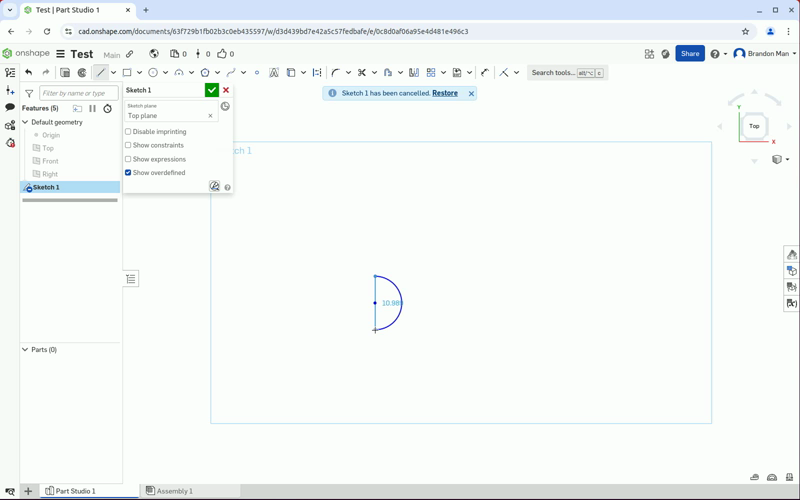
key(esc)
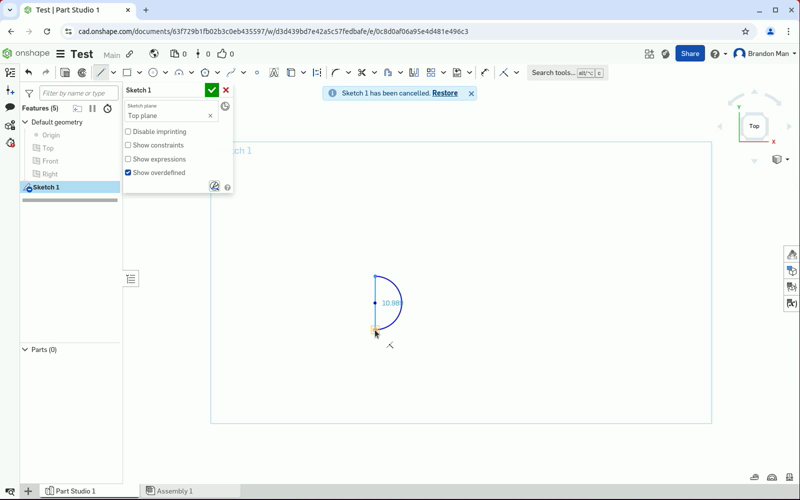
mouse_move(387, 320)
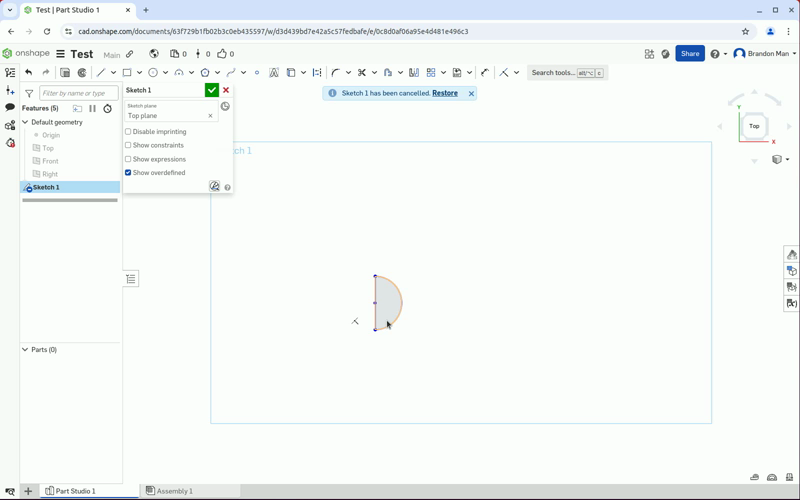
scroll(6)
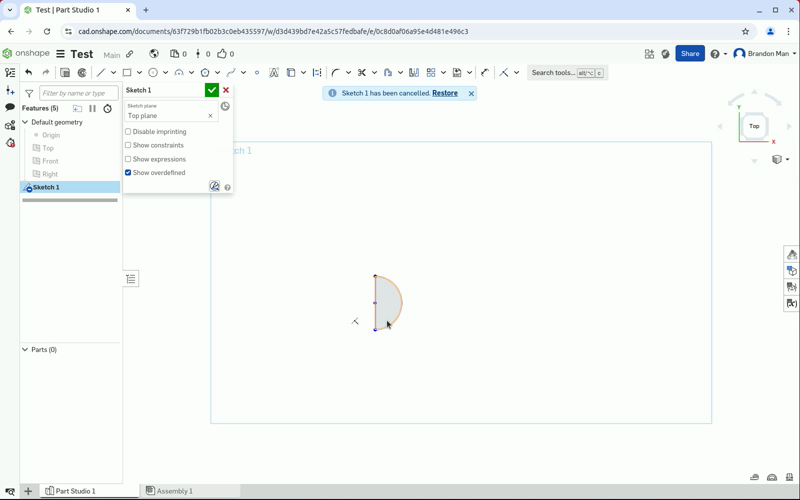
scroll(6)
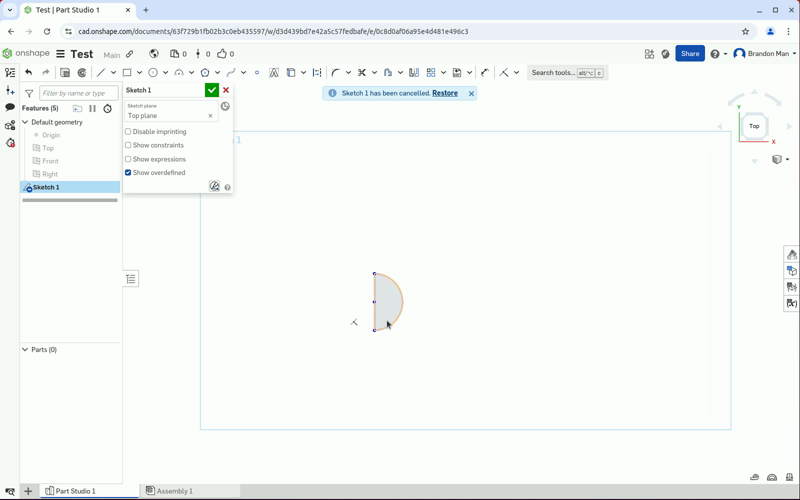
scroll(6)
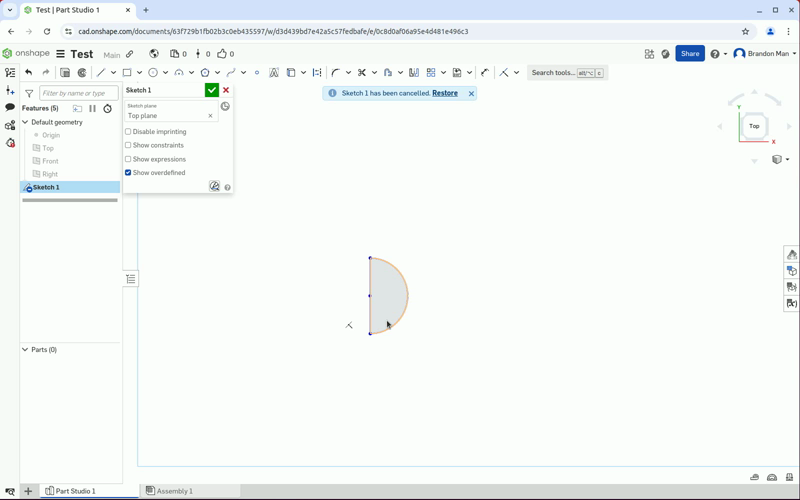
scroll(6)
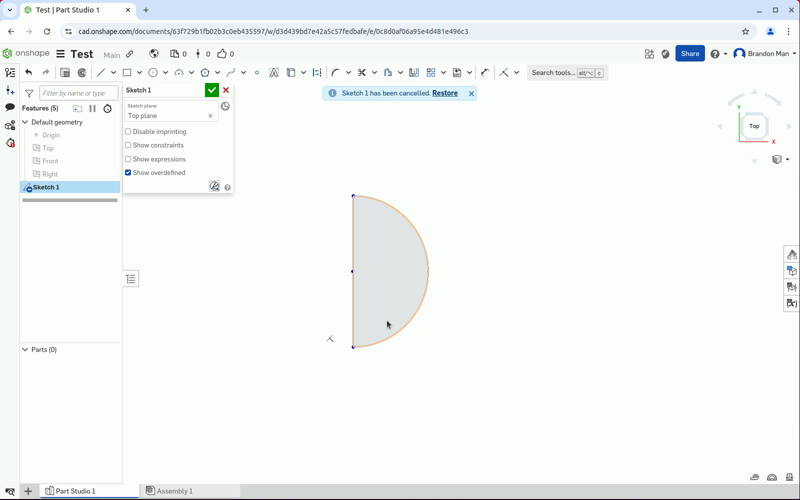
scroll(6)
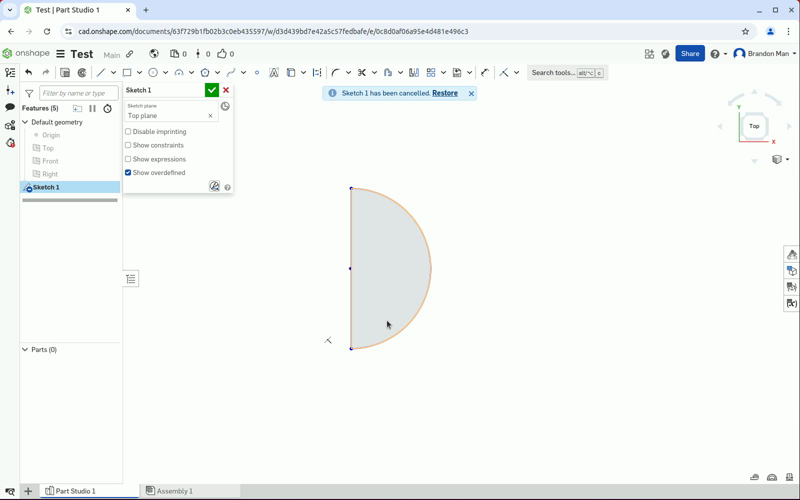
scroll(6)
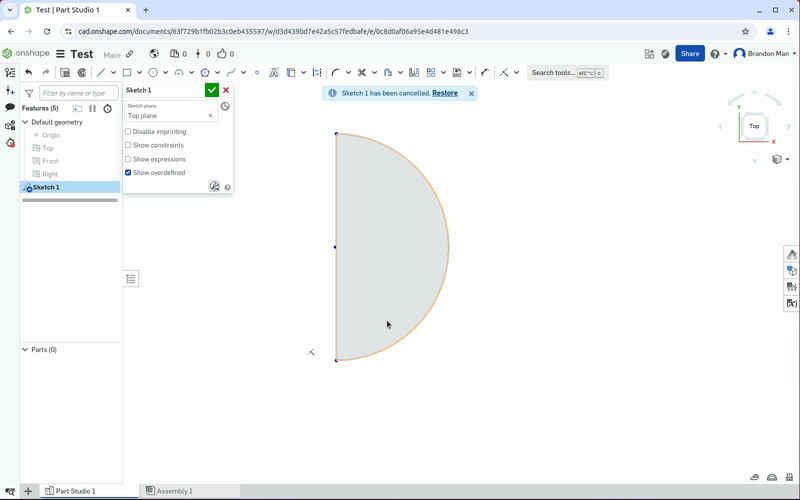
scroll(6)
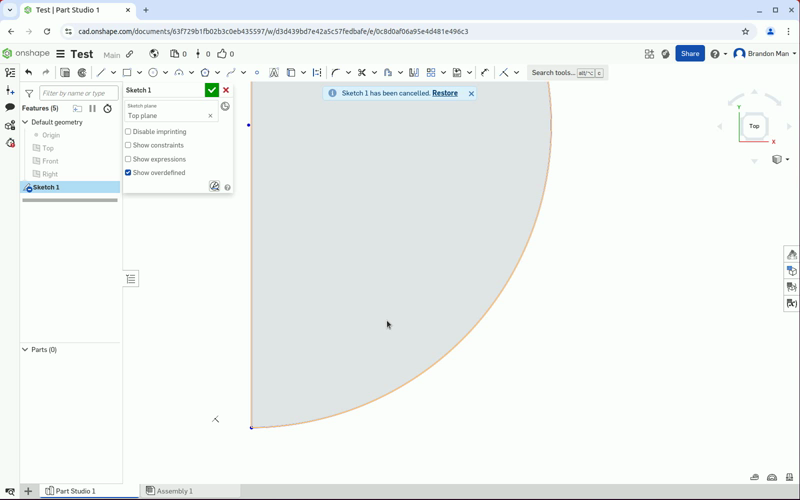
click(387, 320)
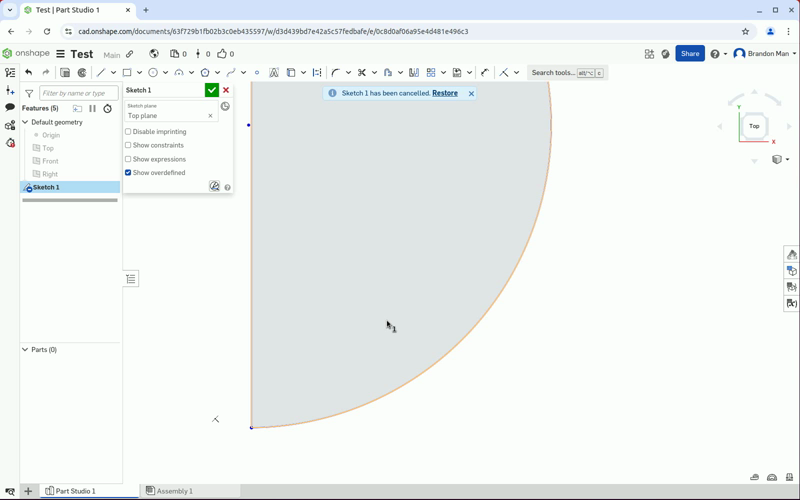
scroll(-6)
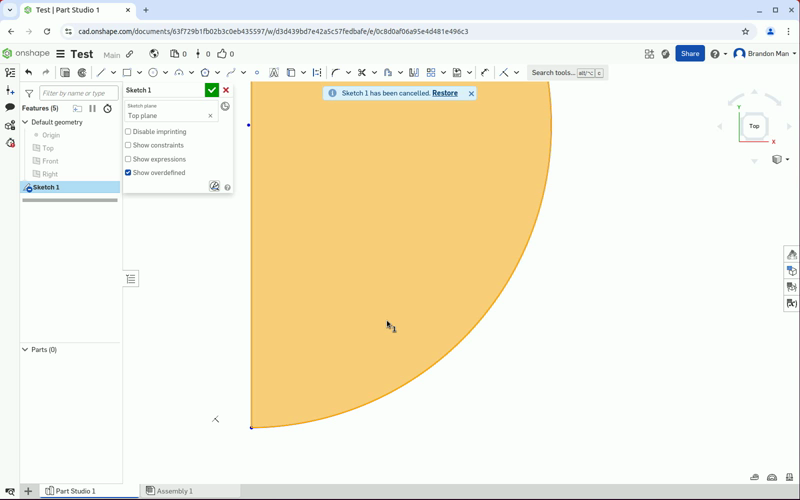
scroll(-6)
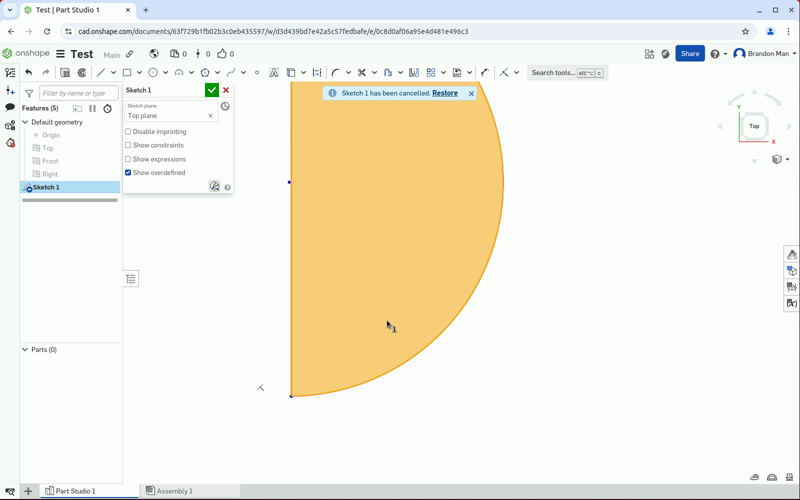
scroll(-6)
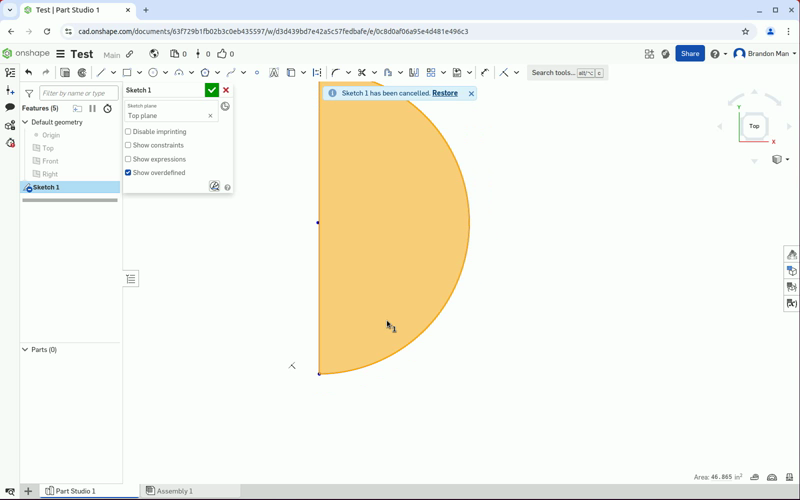
scroll(-6)
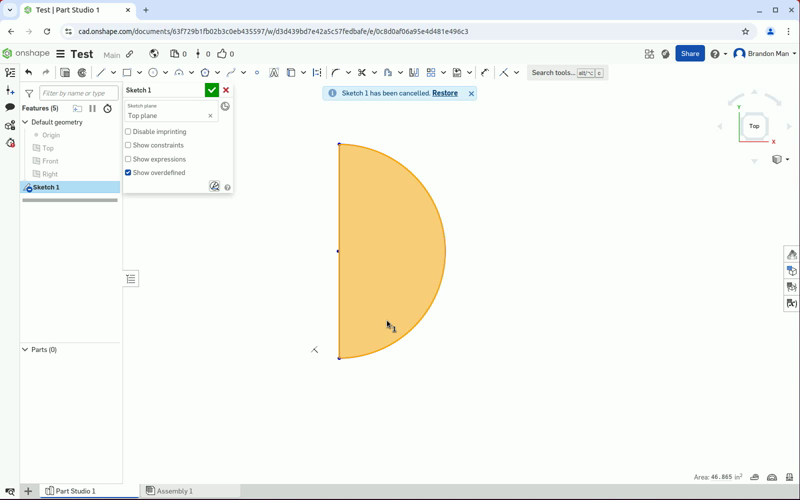
scroll(-6)
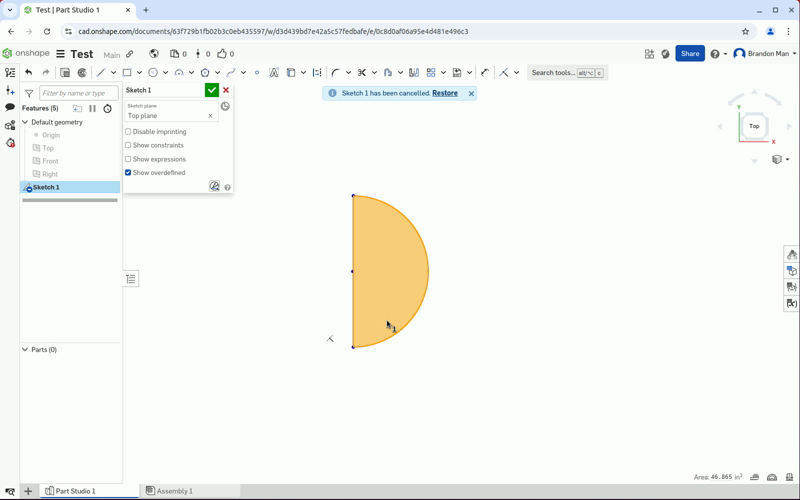
scroll(-6)
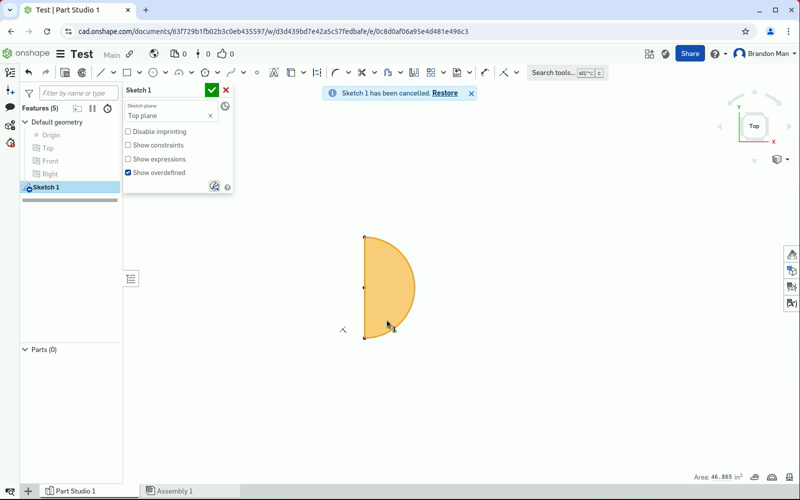
scroll(-6)
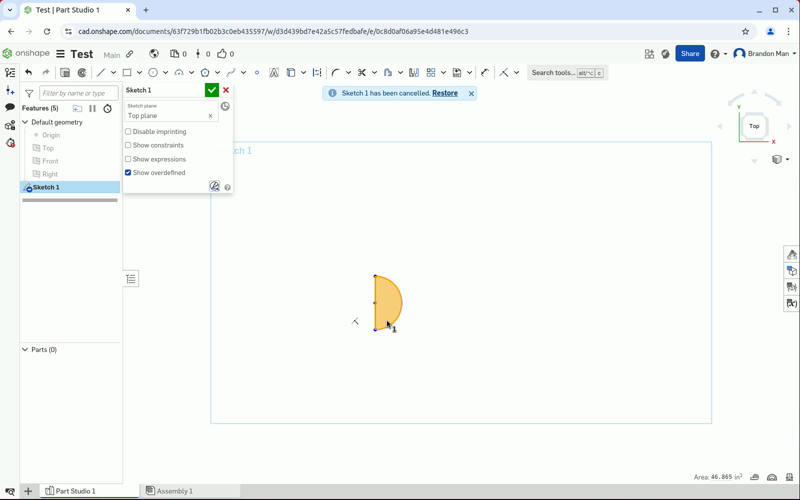
mouse_move(73, 352)
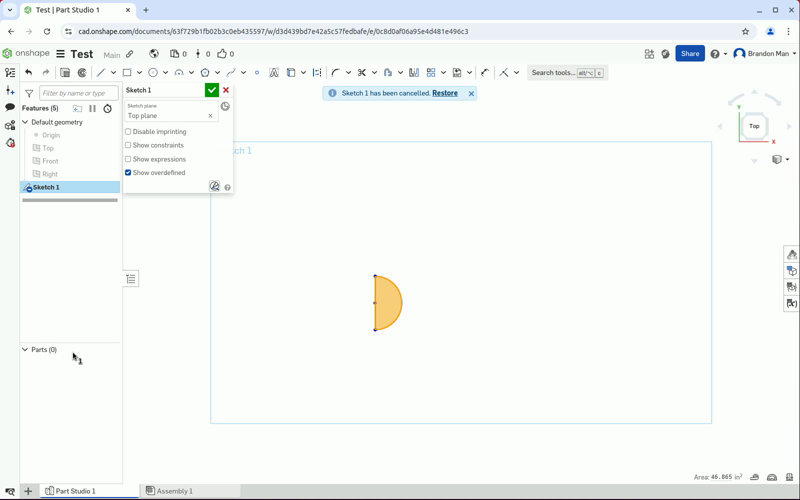
key(shift+y)
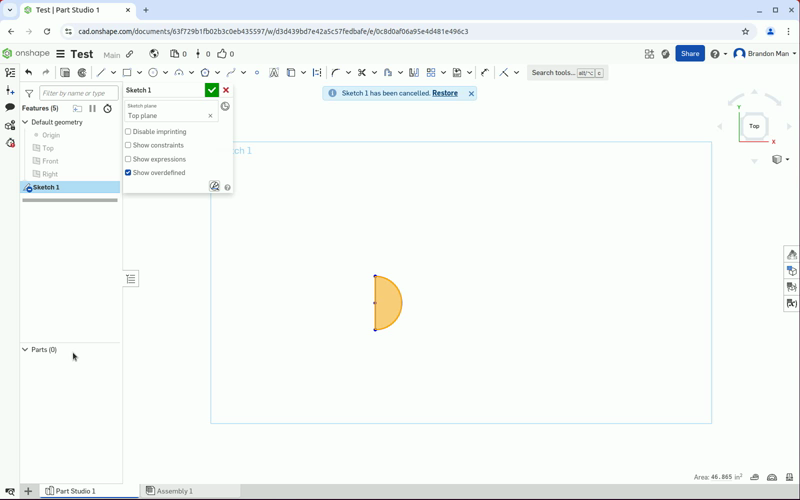
key(shift+e)
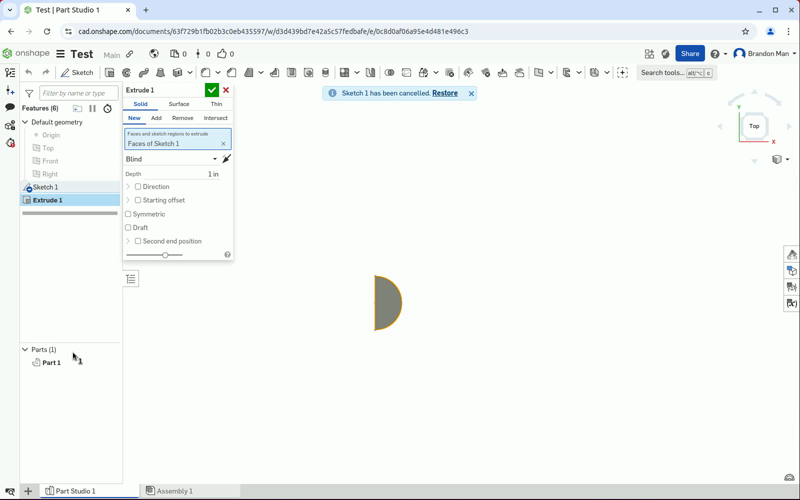
mouse_move(143, 106)
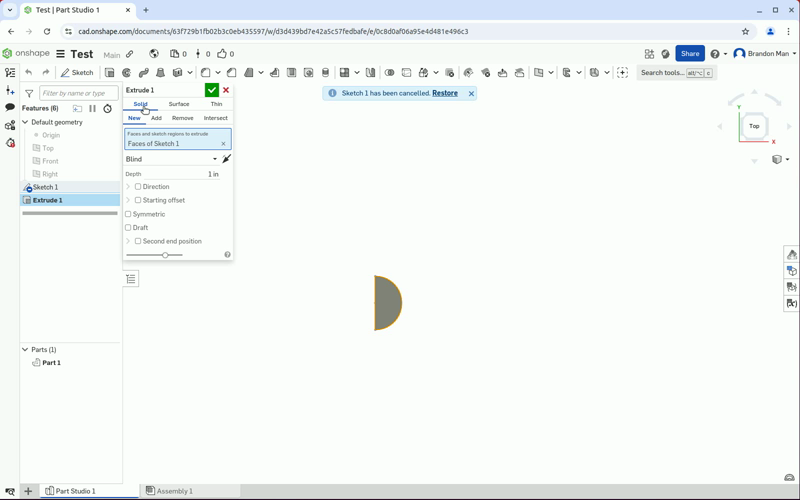
click(143, 106)
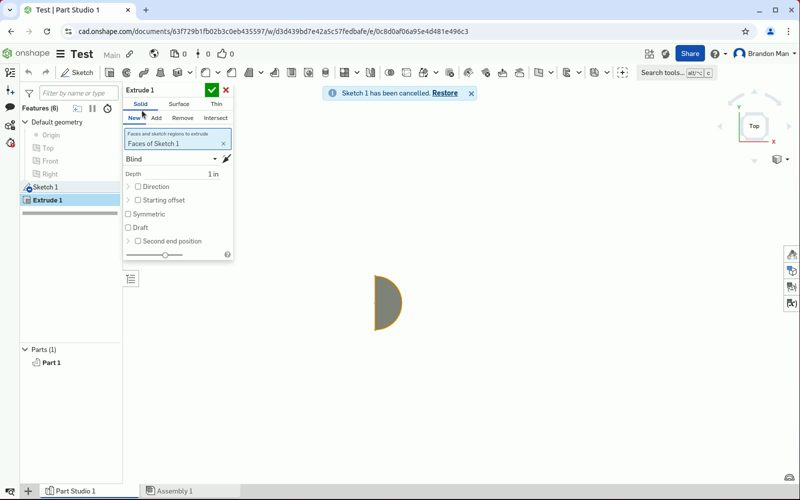
mouse_move(137, 120)
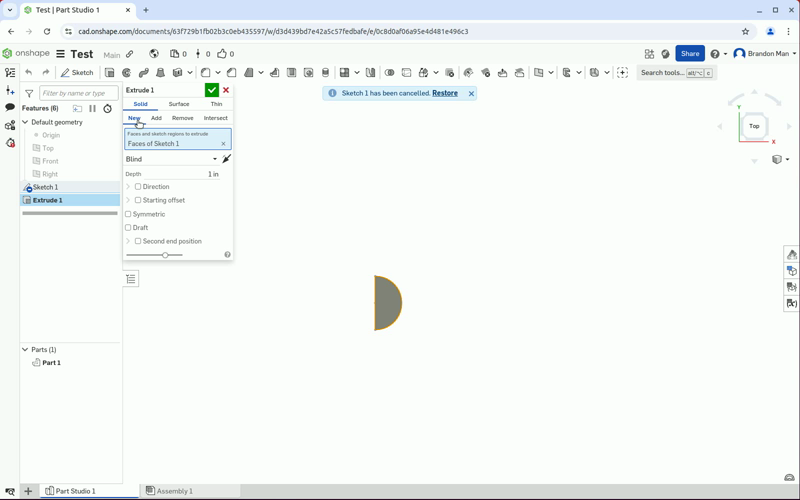
click(137, 120)
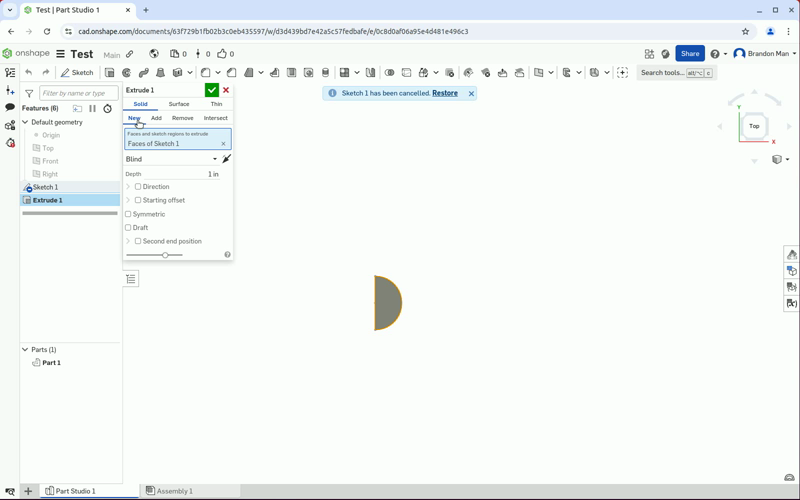
key(tab, 4)
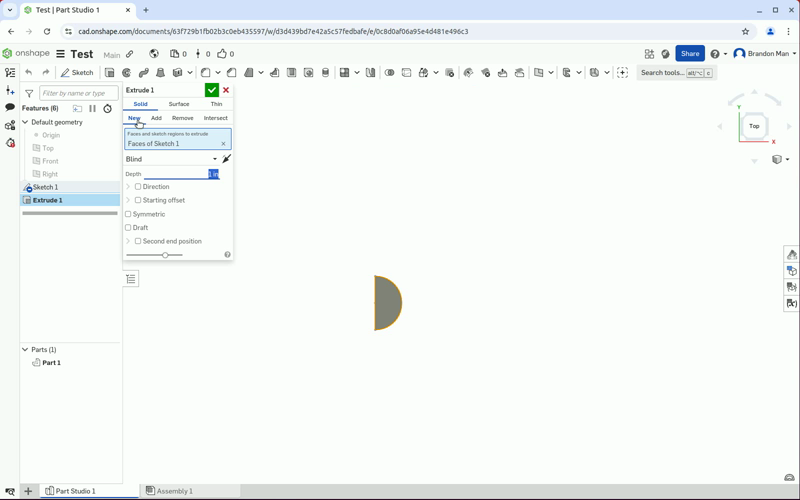
text(9.147)
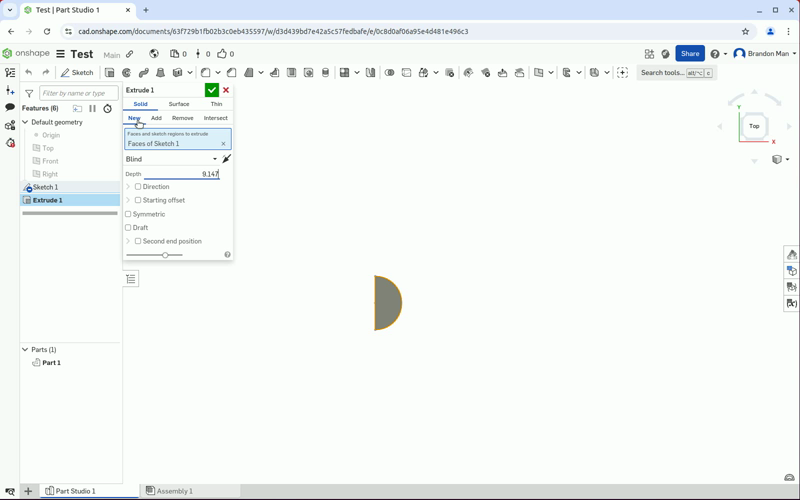
key(enter)
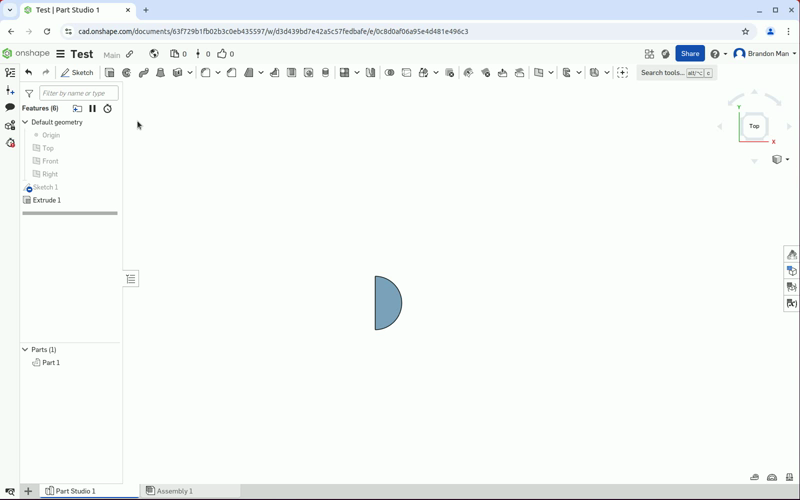
key(shift+h)
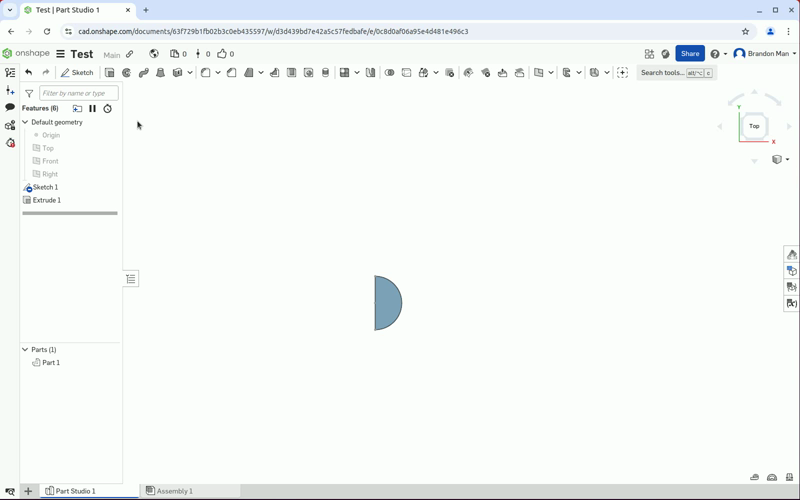
key(shift+h)
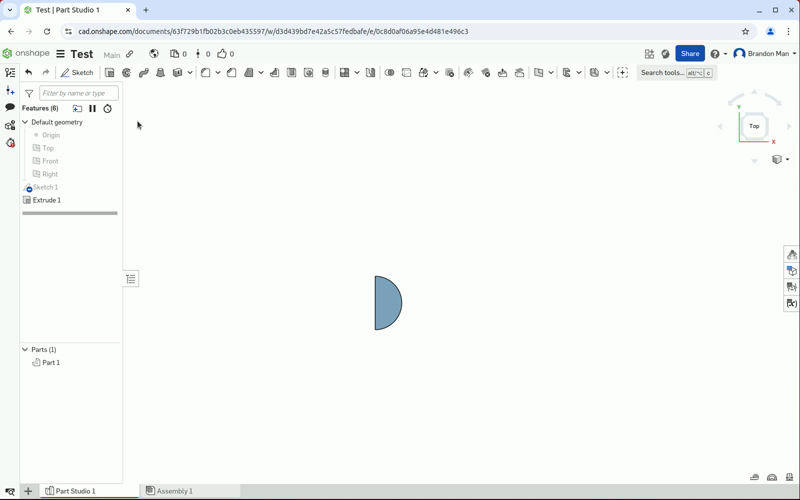
mouse_move(73, 189)
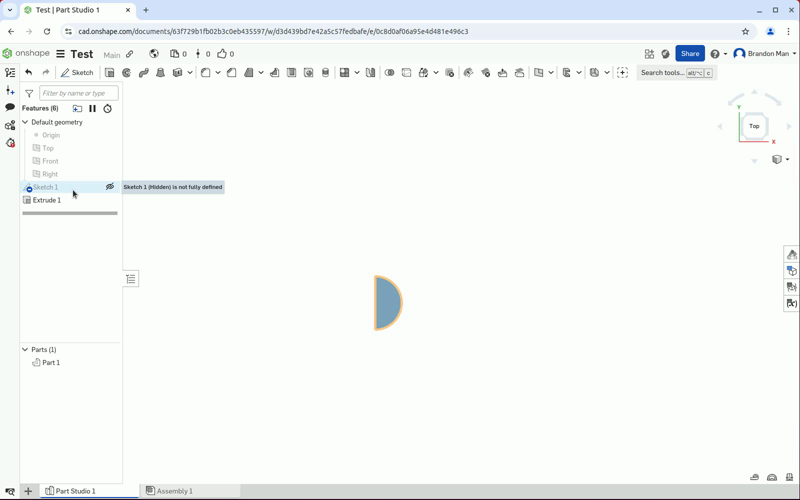
click(73, 189)
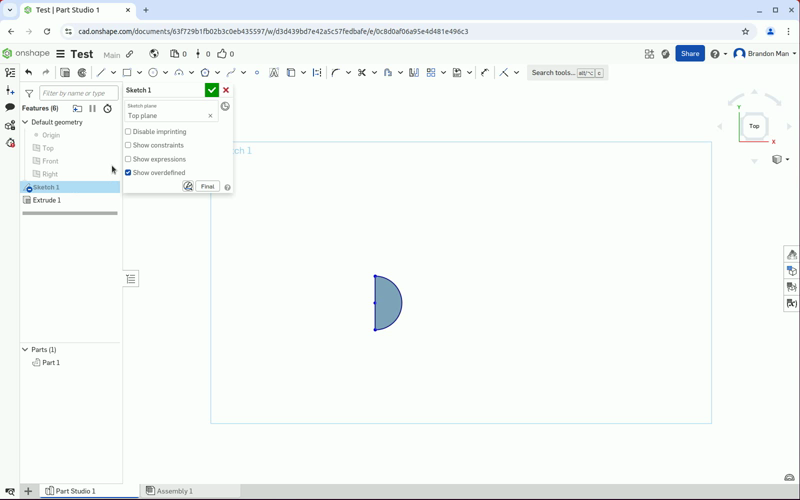
mouse_move(229, 92)
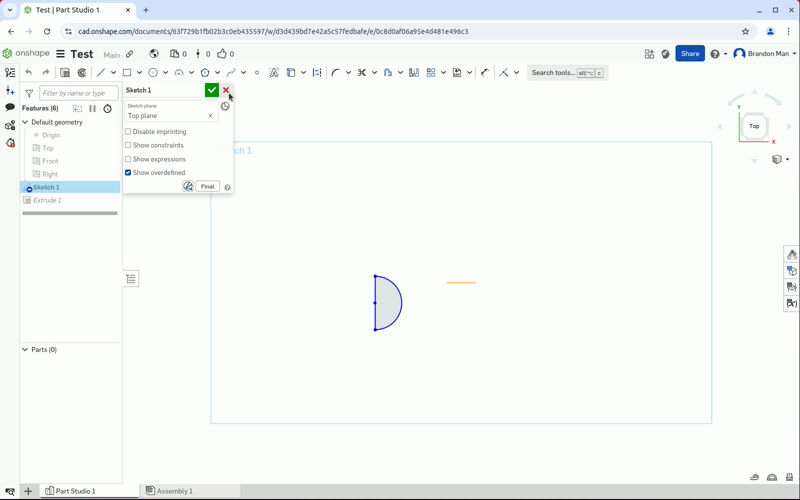
click(229, 92)
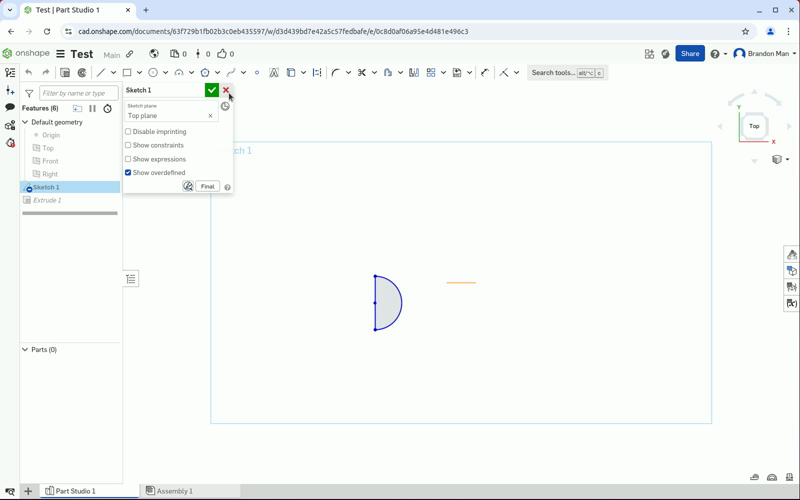
key(shift+s)
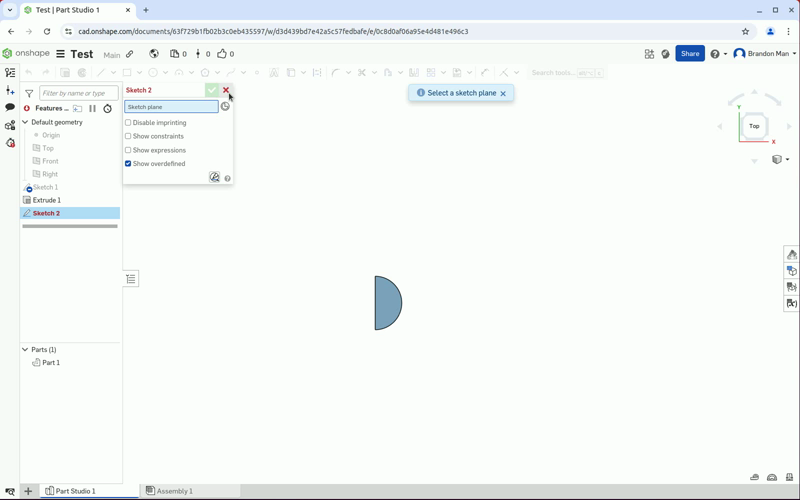
mouse_move(73, 150)
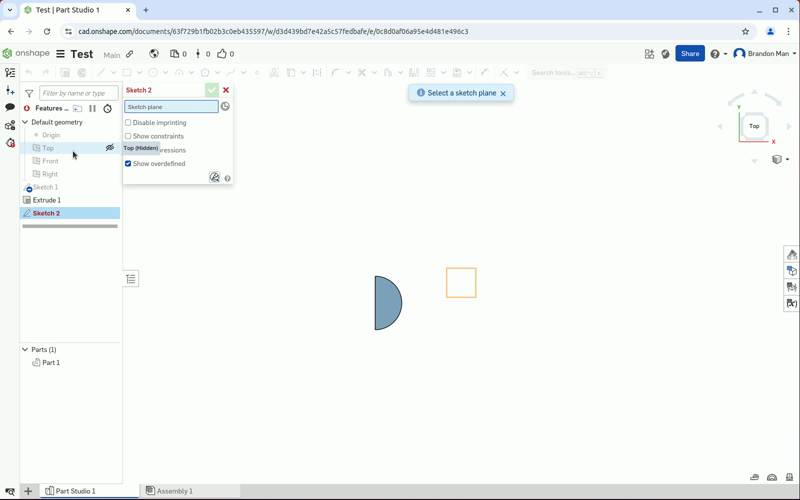
click(73, 150)
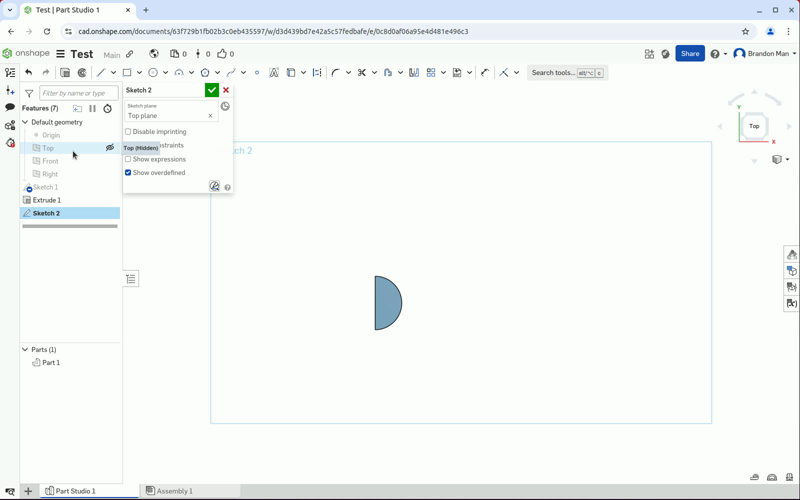
mouse_move(73, 352)
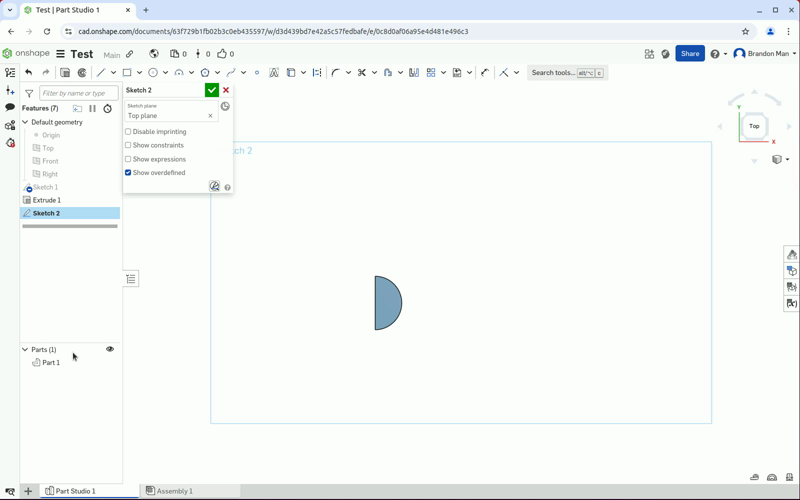
key(y)
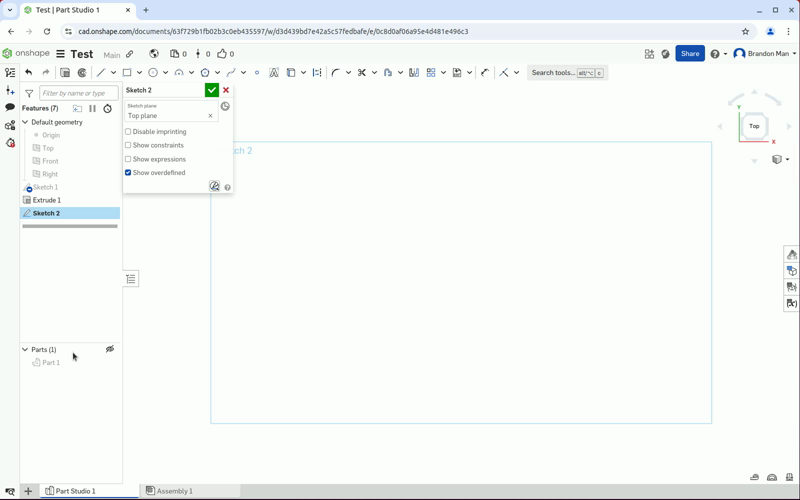
key(l)
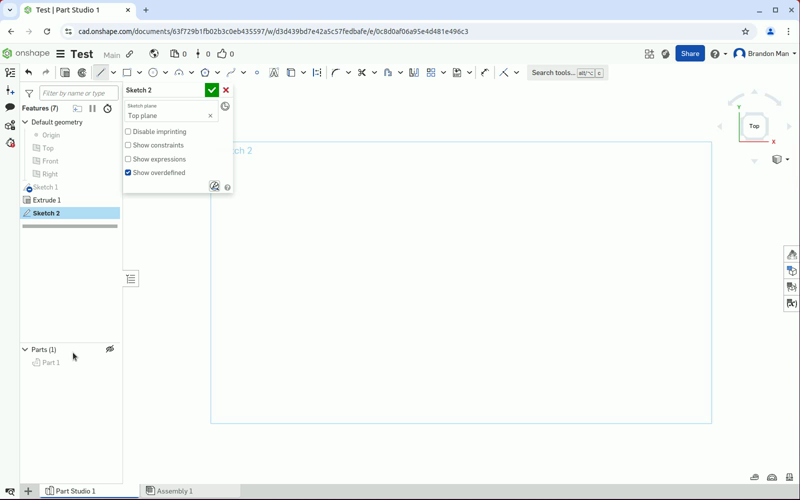
key_down(shift)
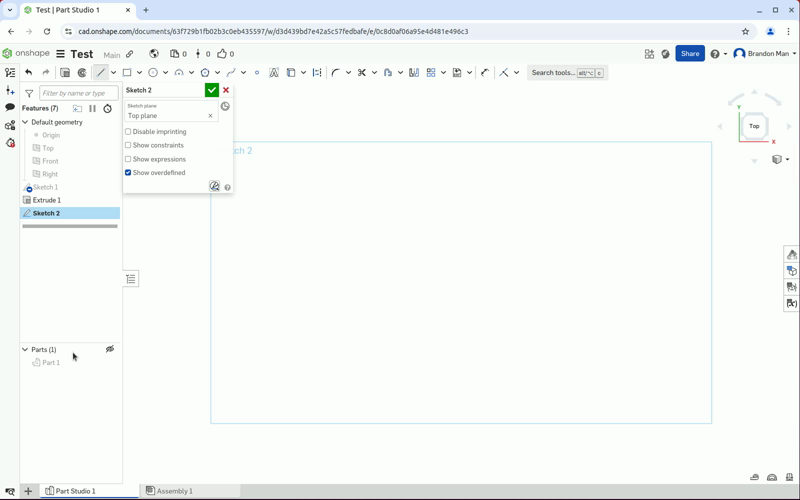
mouse_move(375, 329)
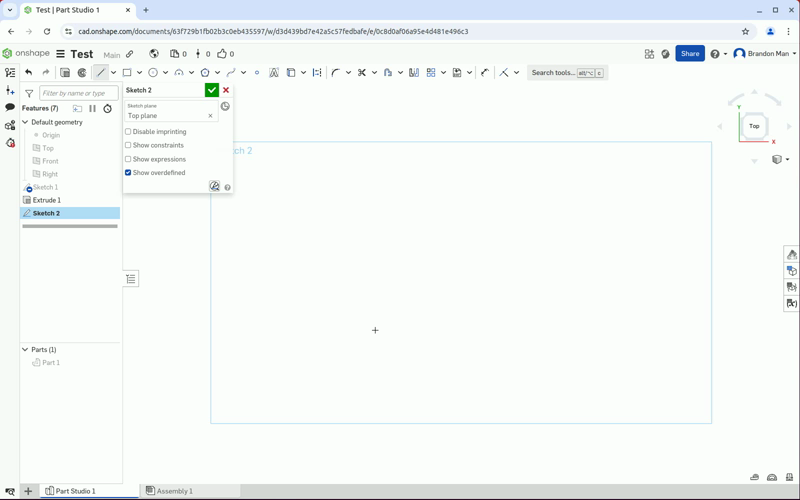
click(375, 329)
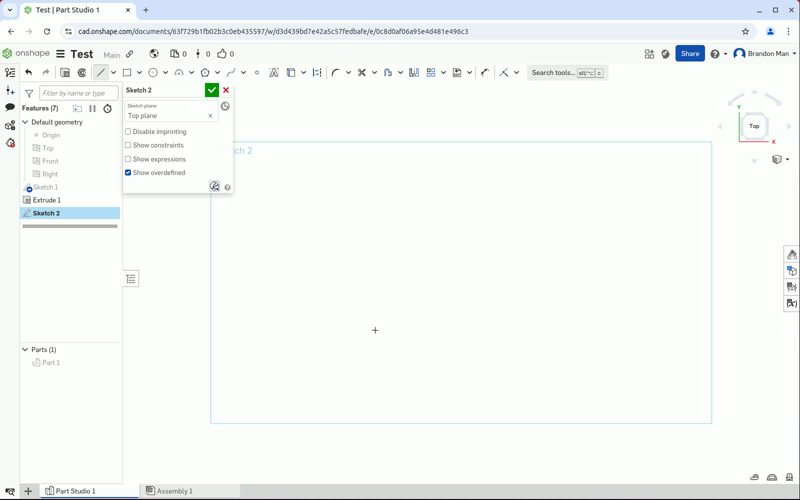
key_up(shift)
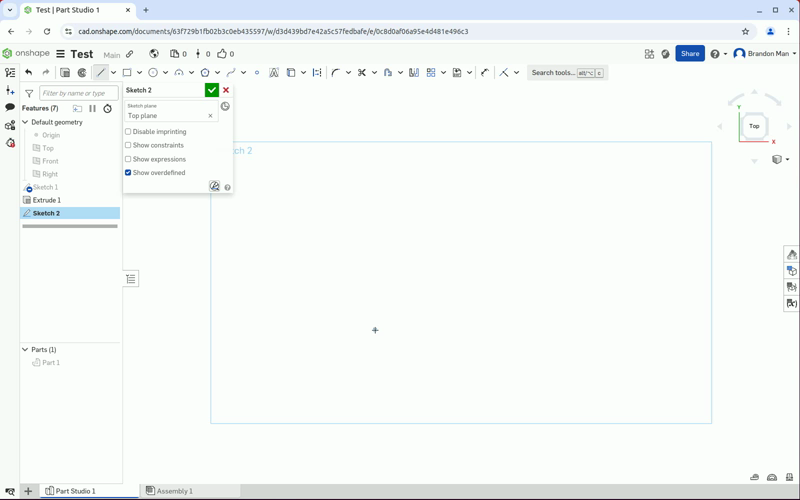
key_down(shift)
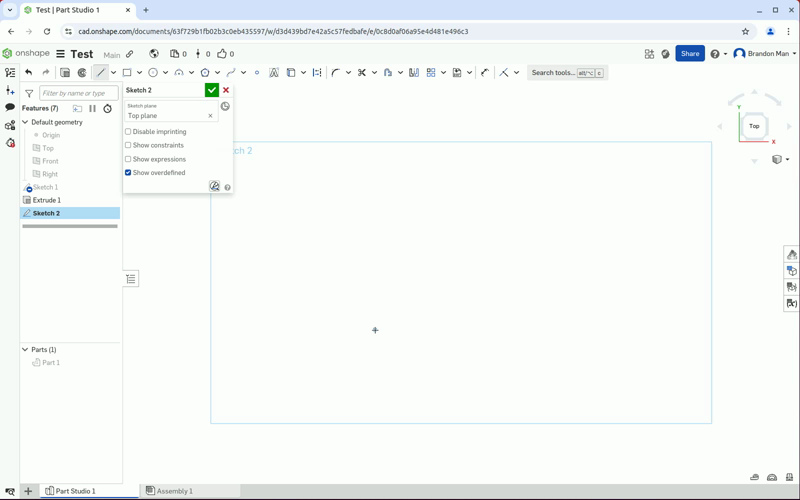
mouse_move(551, 329)
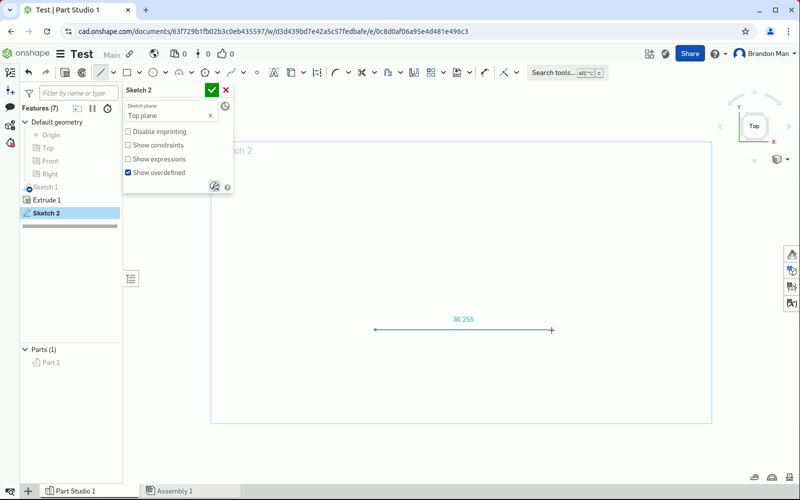
click(551, 329)
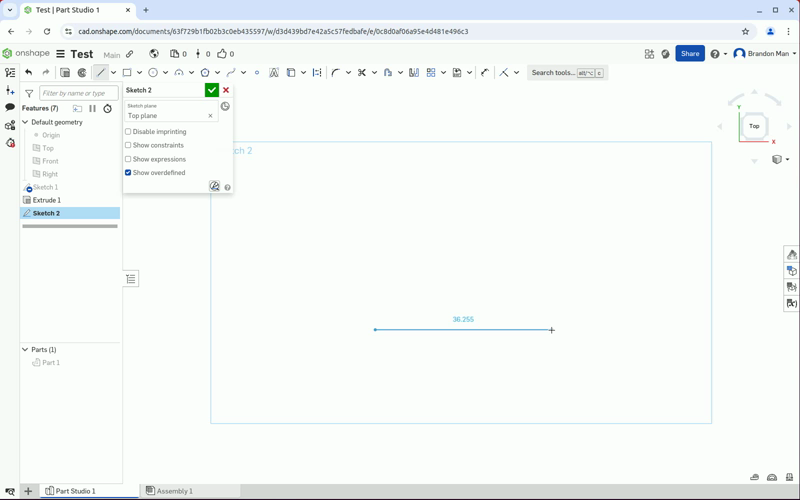
key_up(shift)
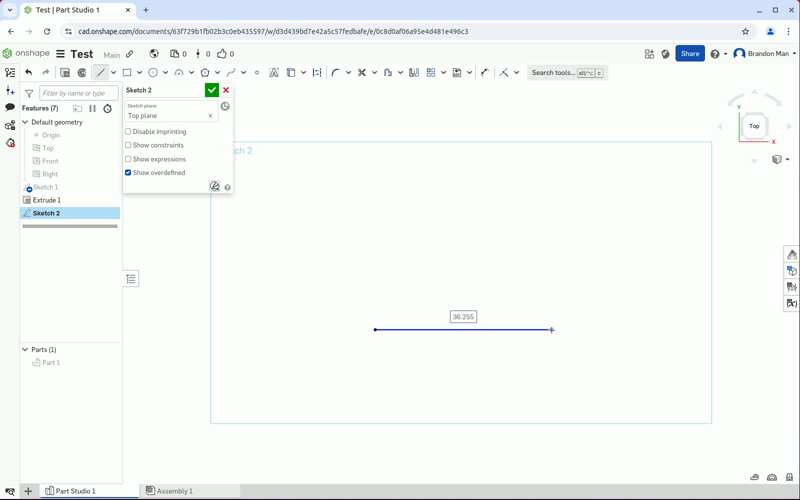
key_down(shift)
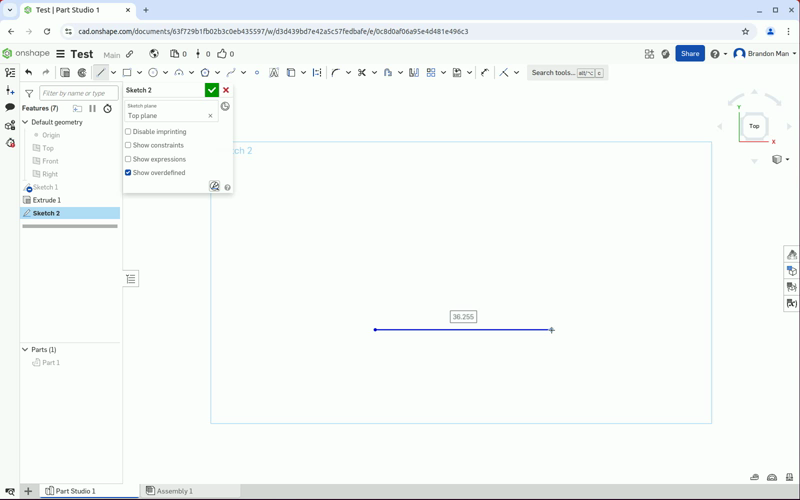
mouse_move(581, 329)
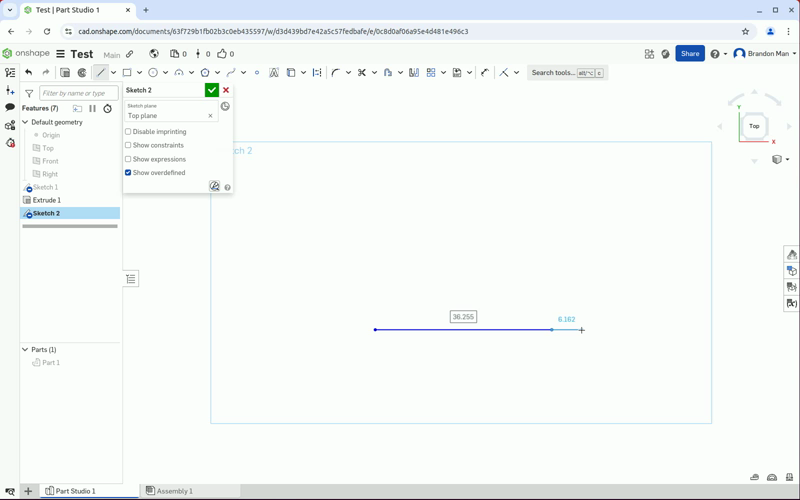
mouse_move(551, 277)
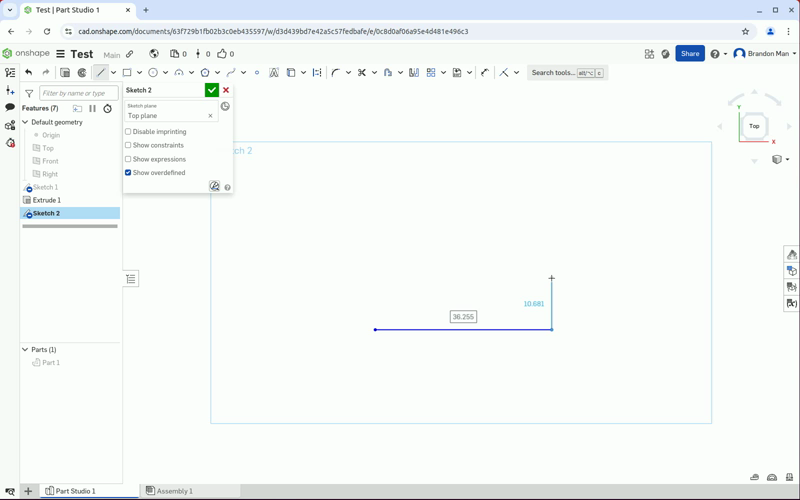
click(551, 277)
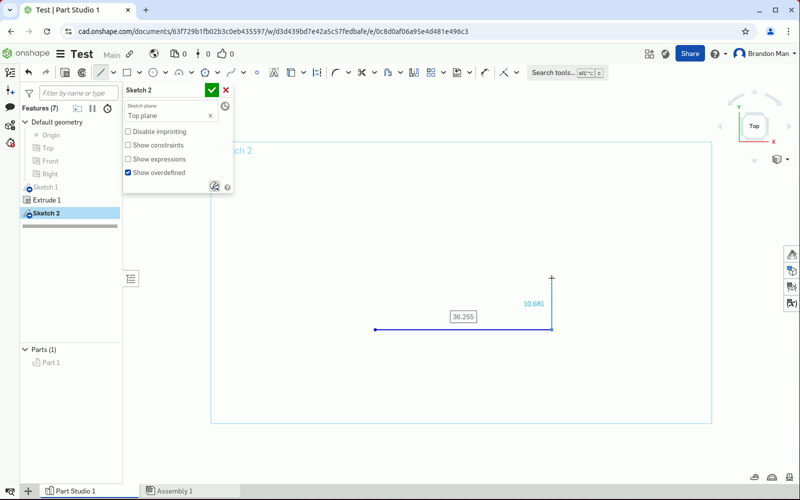
key_up(shift)
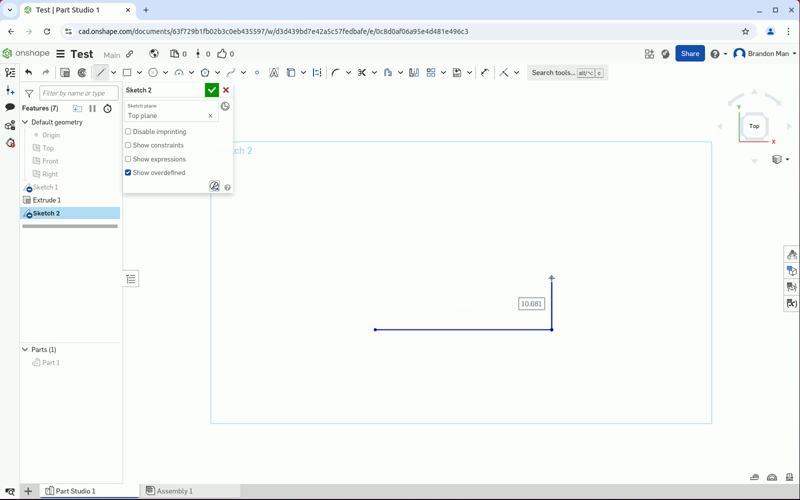
key_down(shift)
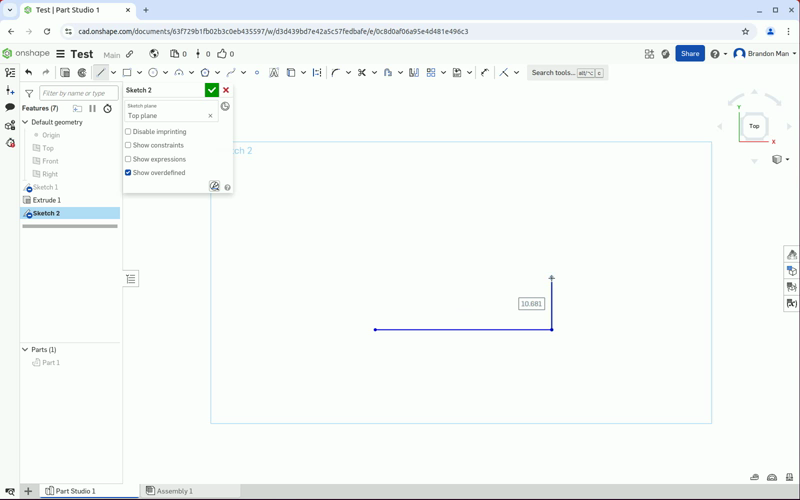
mouse_move(375, 277)
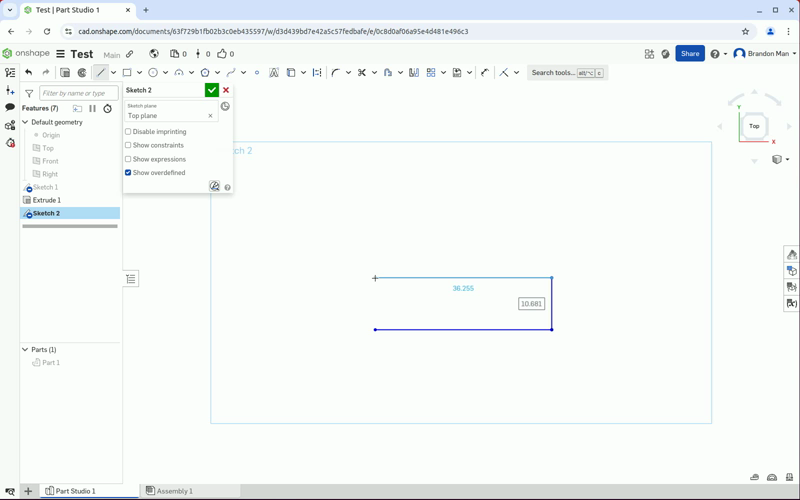
click(375, 277)
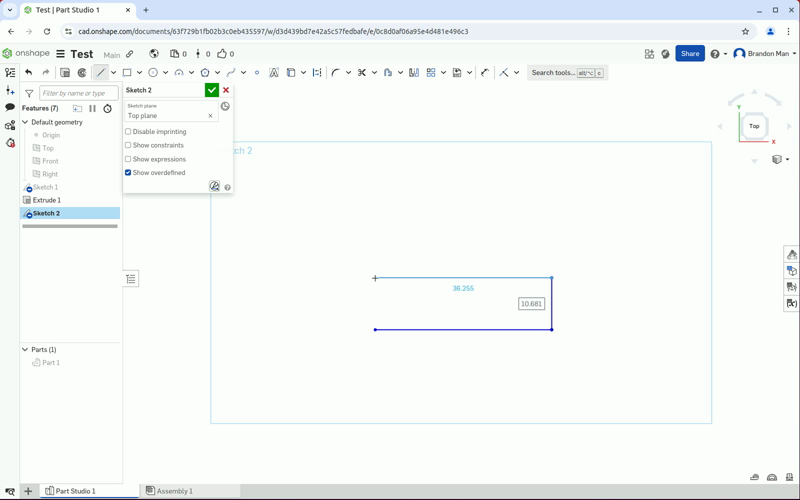
key_up(shift)
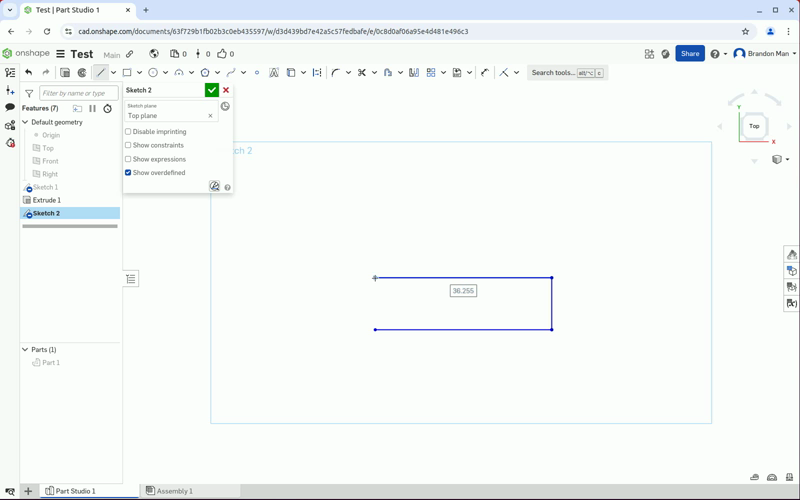
key(esc)
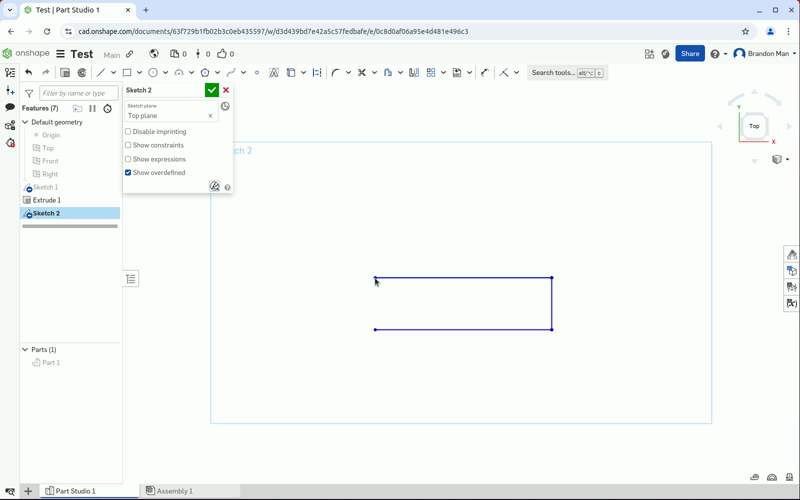
key(a)
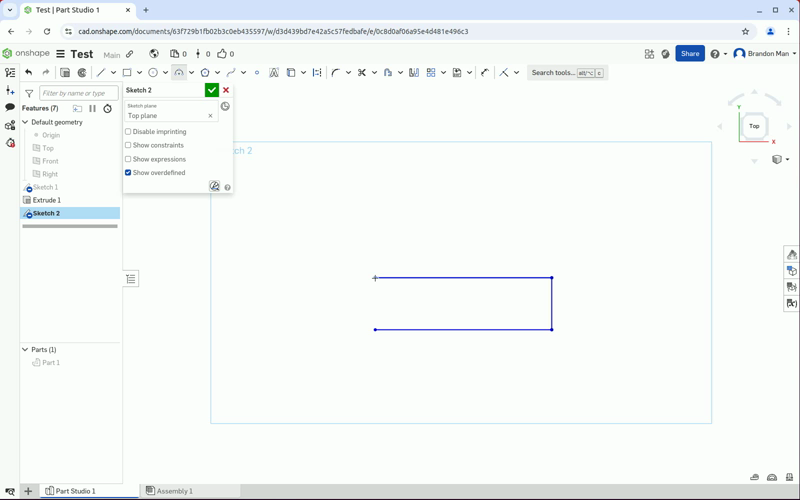
mouse_move(375, 277)
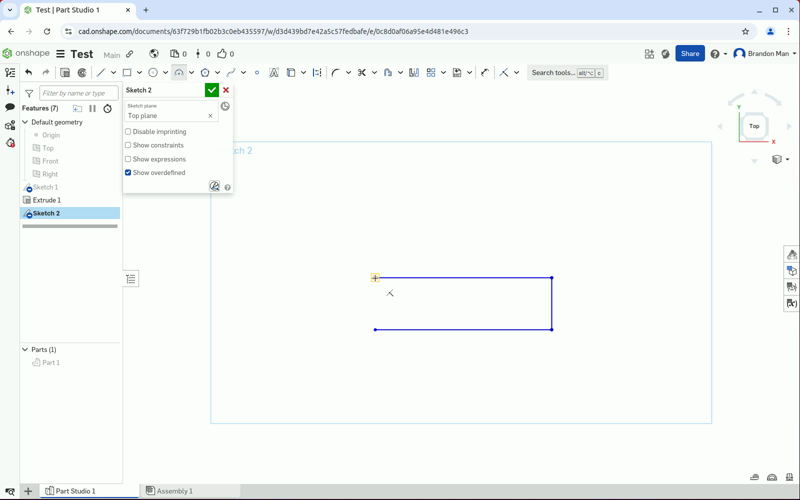
click(375, 277)
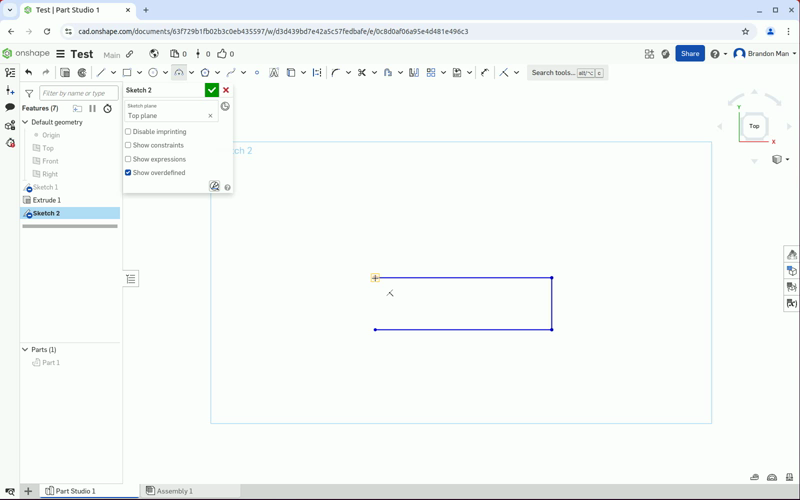
mouse_move(375, 329)
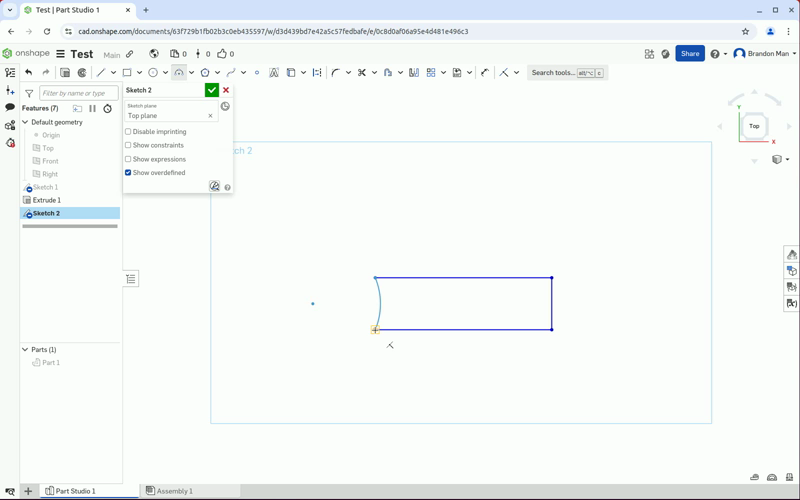
click(375, 329)
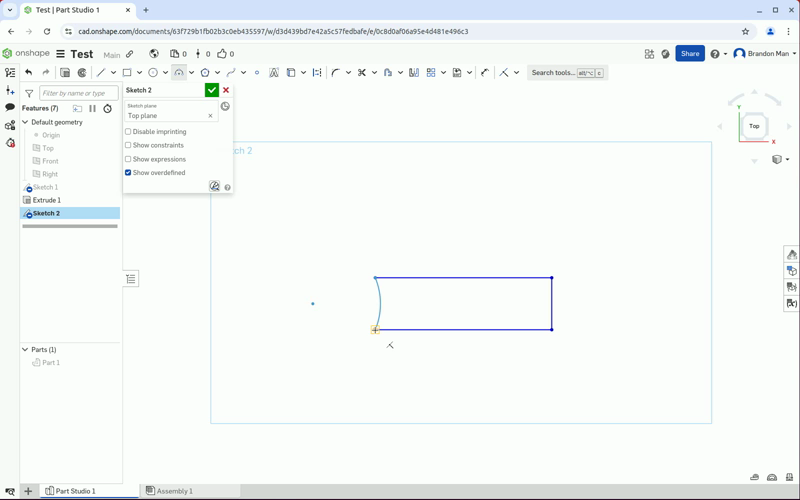
key_down(shift)
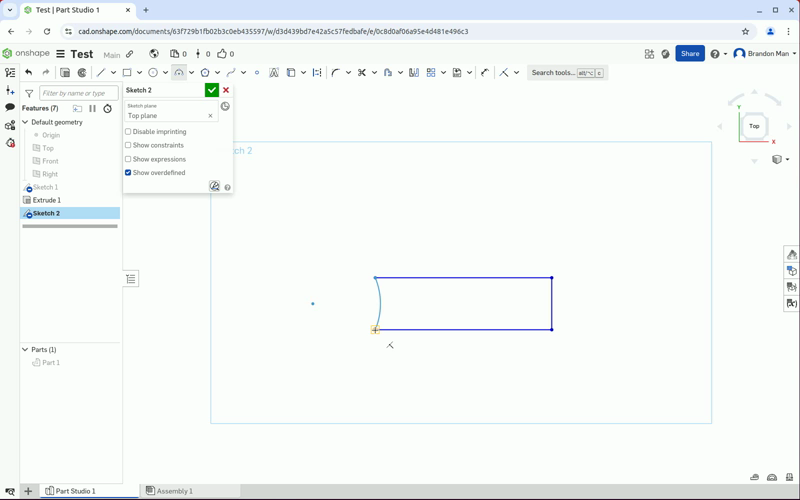
mouse_move(401, 303)
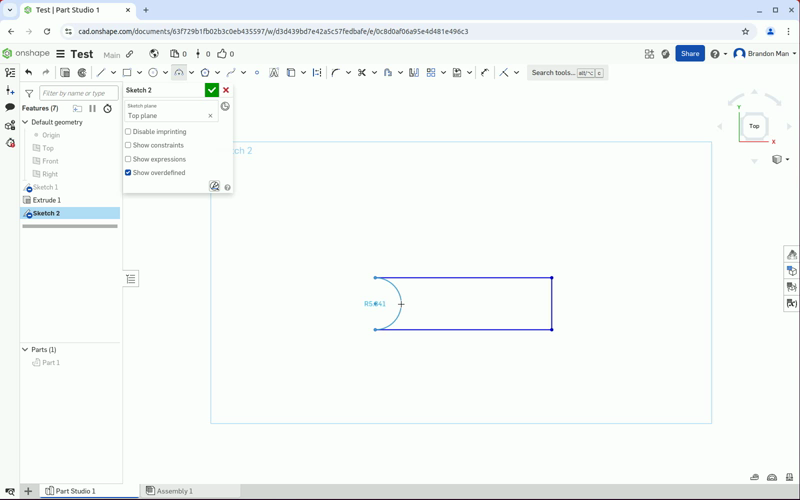
click(401, 303)
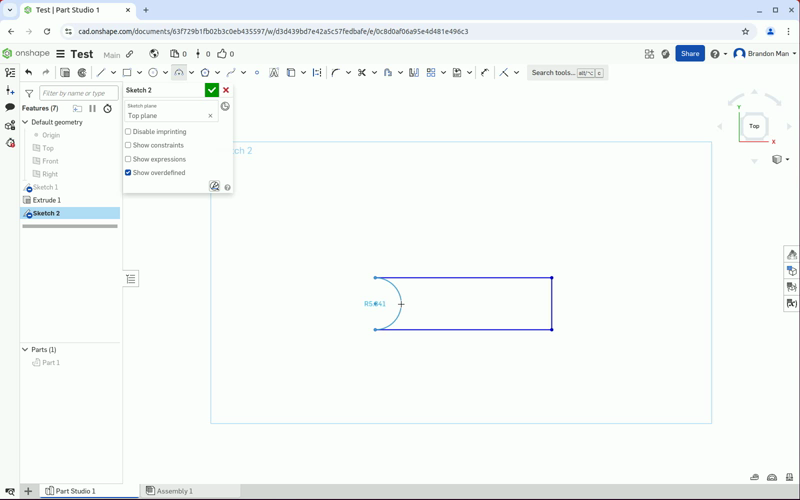
key_up(shift)
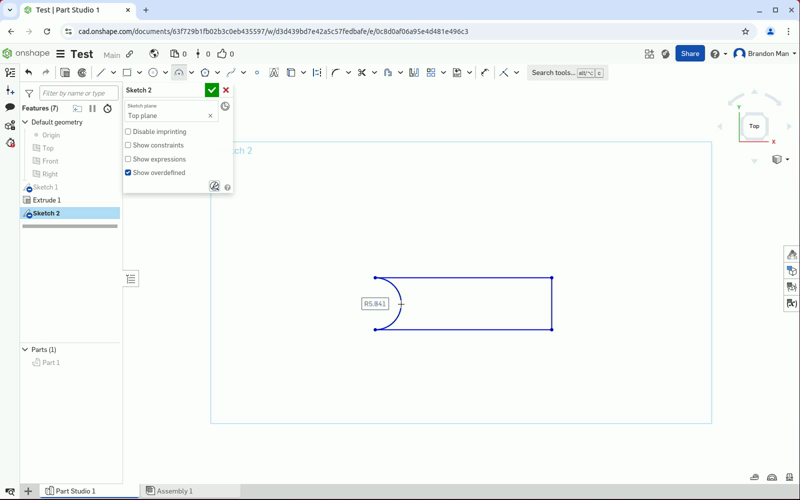
key(esc)
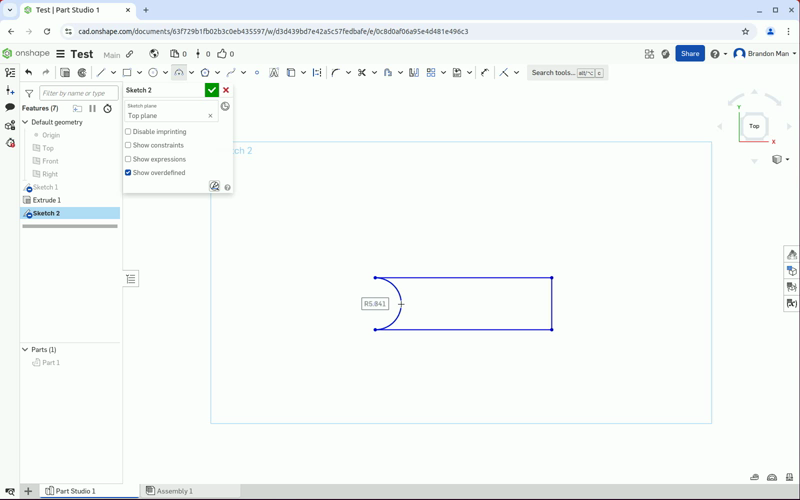
mouse_move(515, 322)
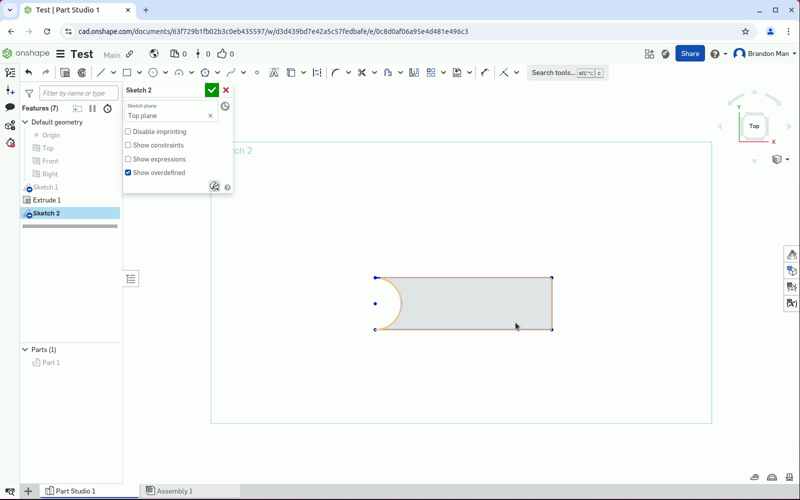
scroll(6)
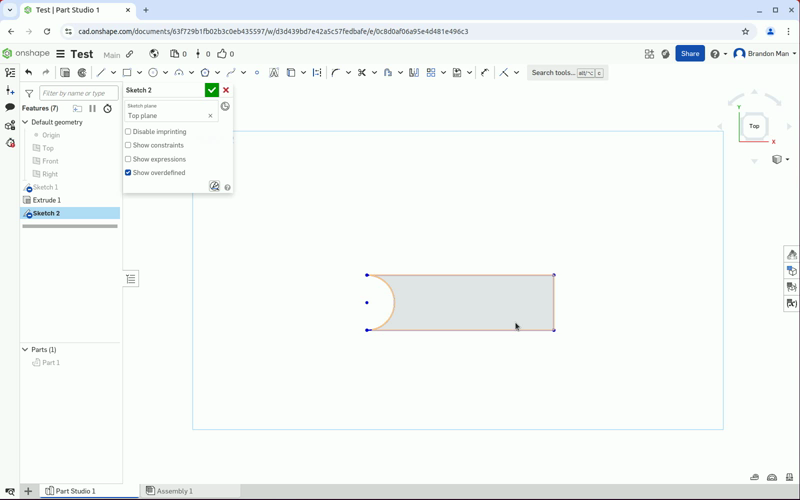
scroll(6)
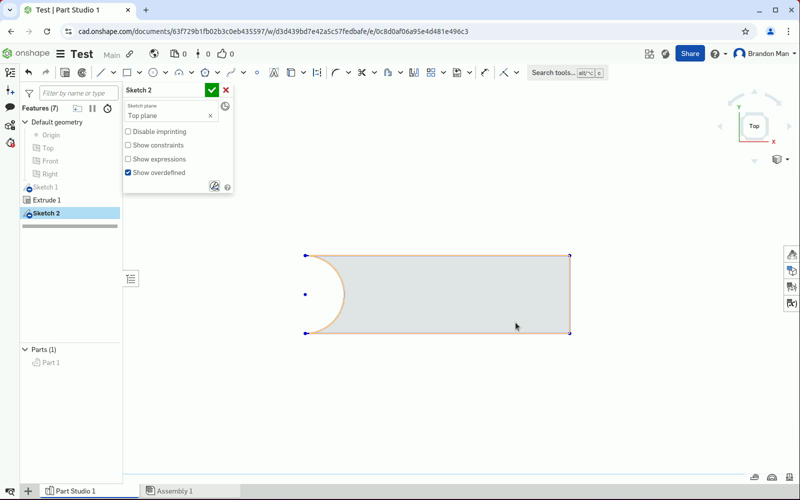
scroll(6)
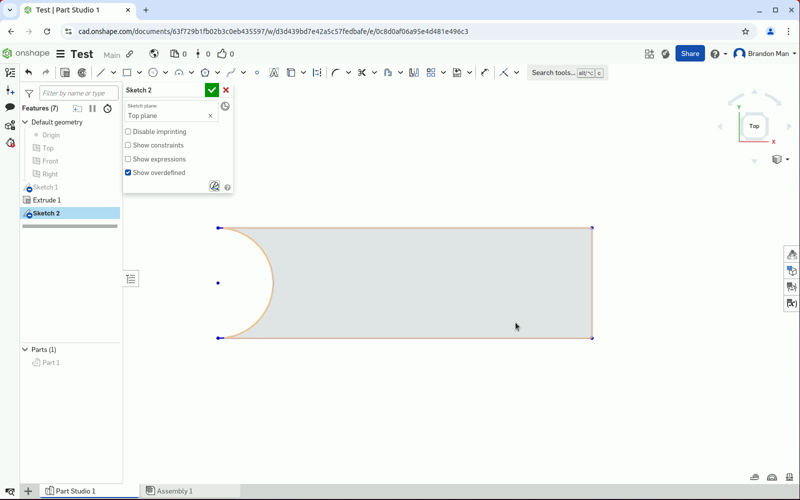
scroll(6)
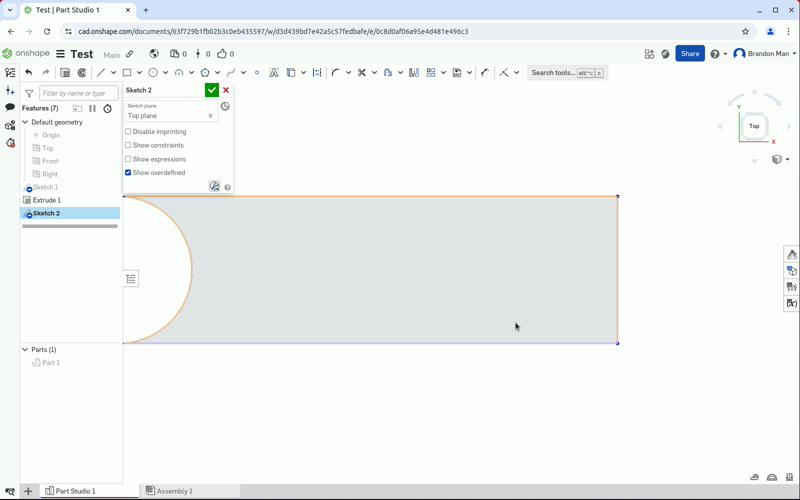
scroll(6)
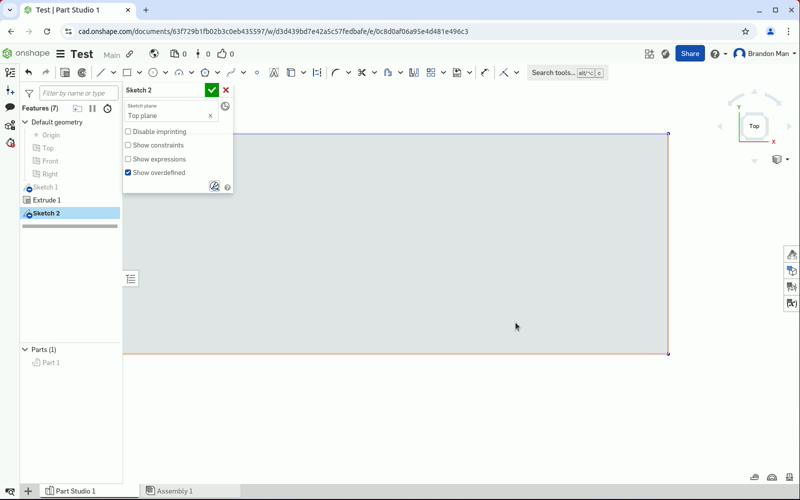
scroll(6)
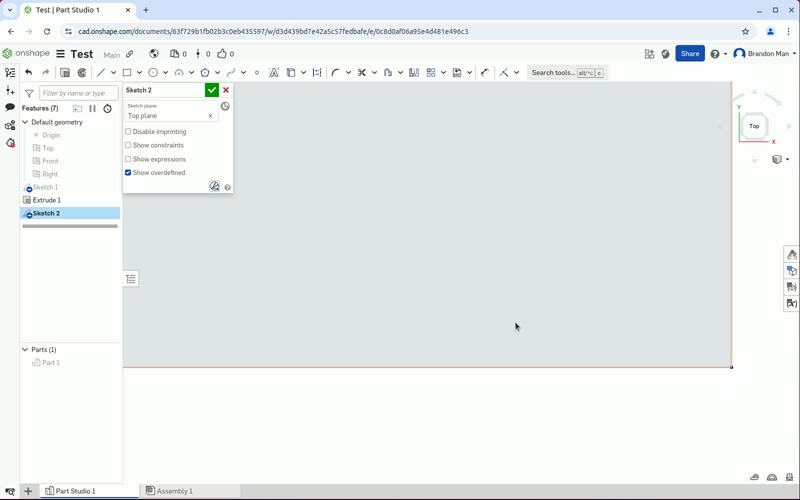
scroll(6)
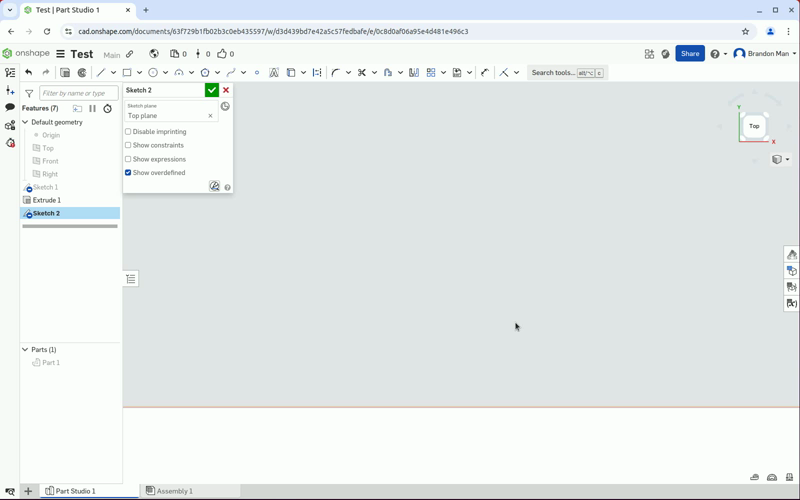
click(515, 322)
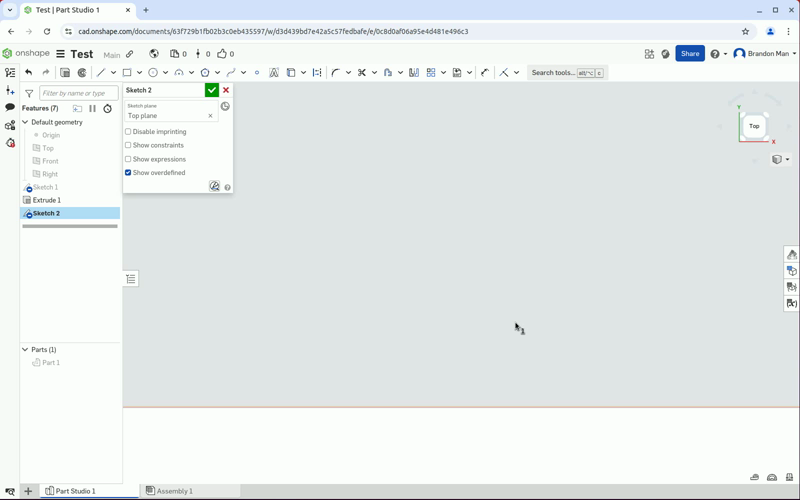
scroll(-6)
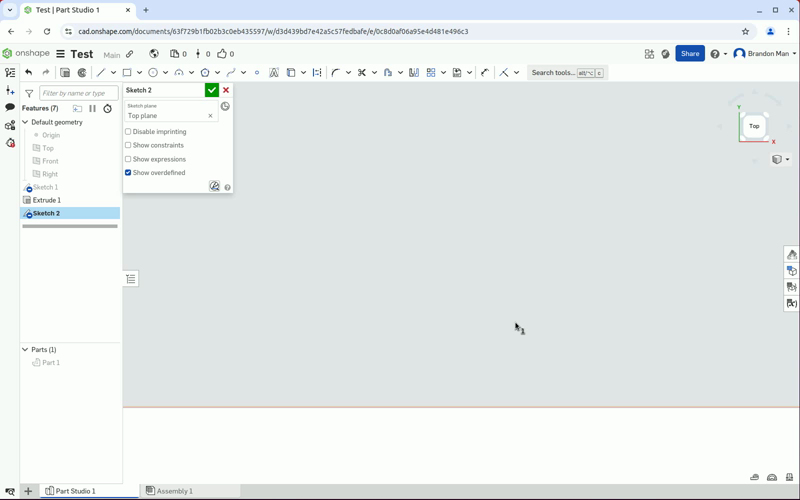
scroll(-6)
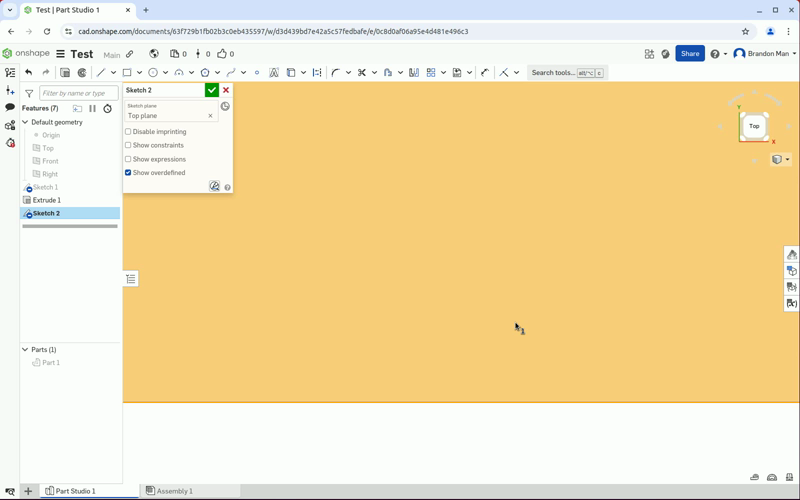
scroll(-6)
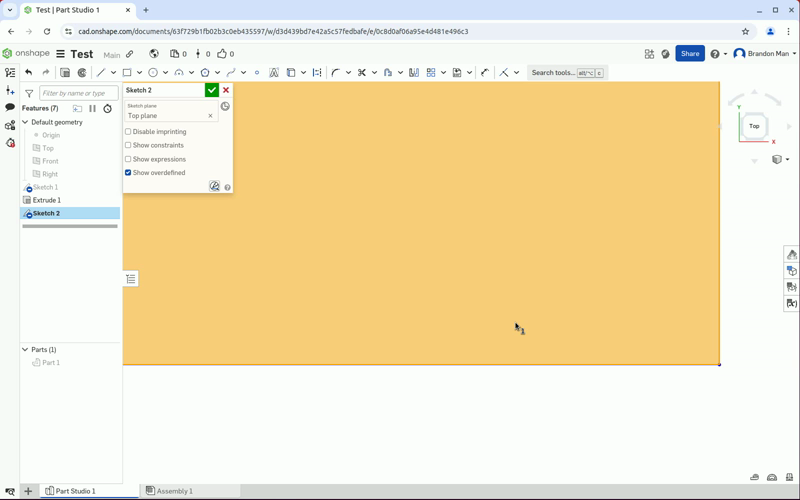
scroll(-6)
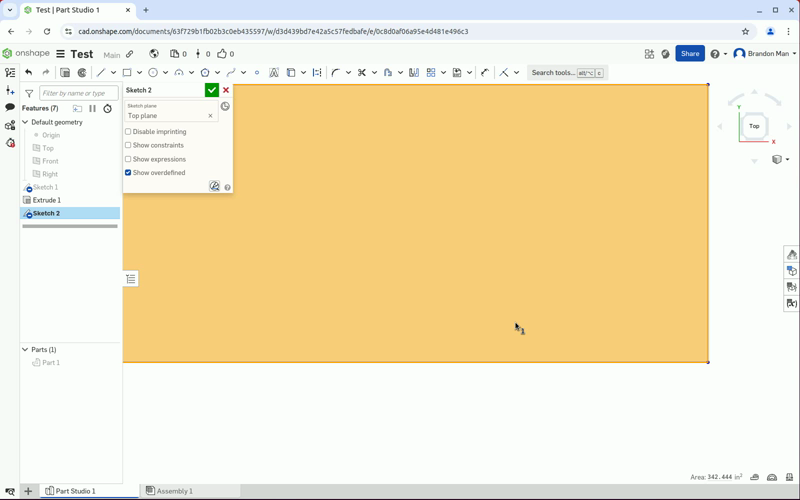
scroll(-6)
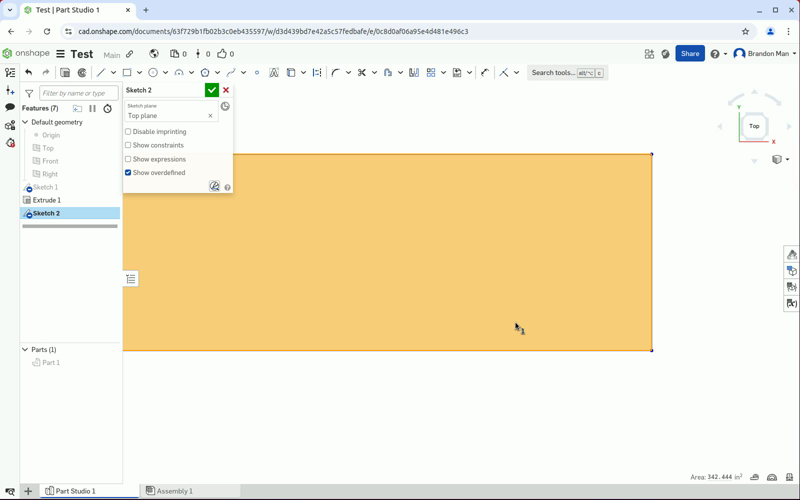
scroll(-6)
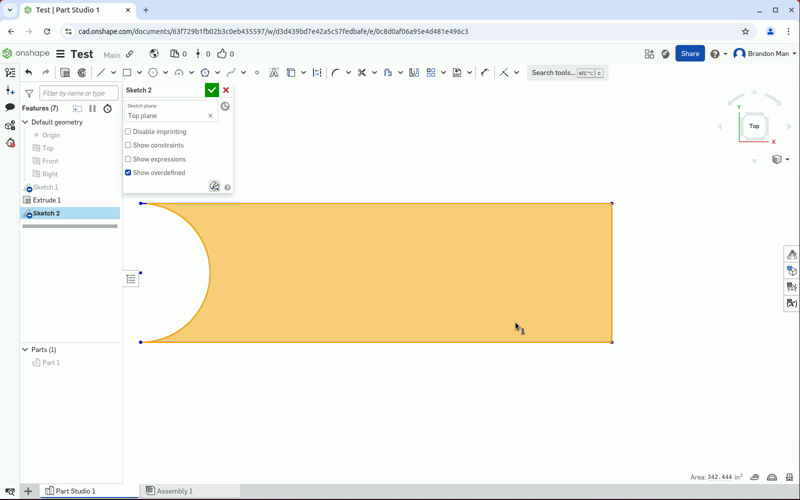
scroll(-6)
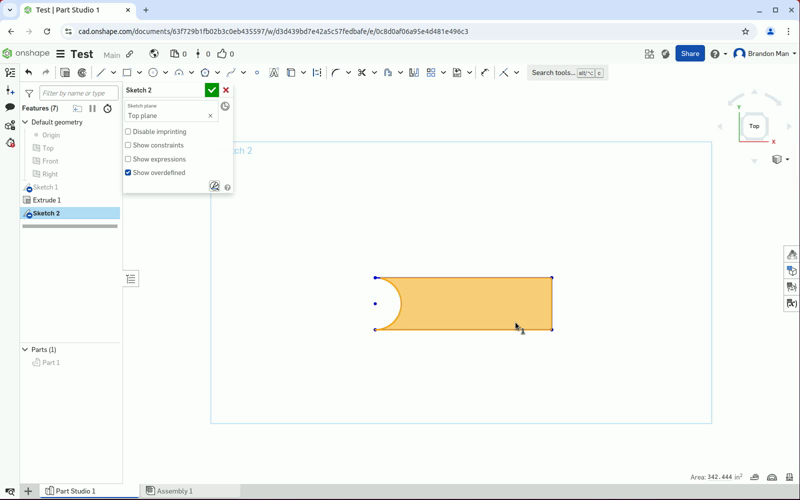
mouse_move(73, 352)
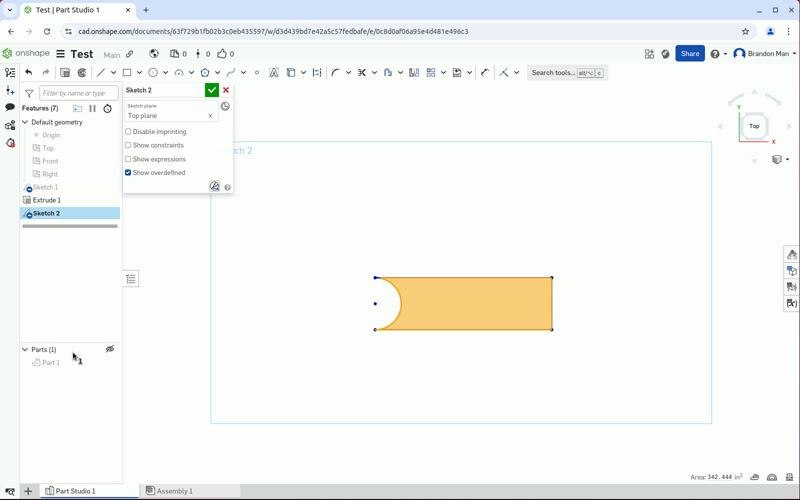
key(shift+y)
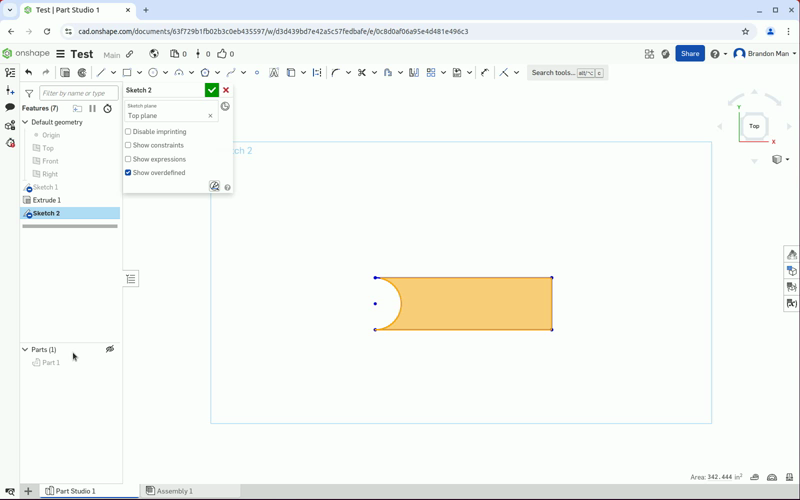
key(shift+e)
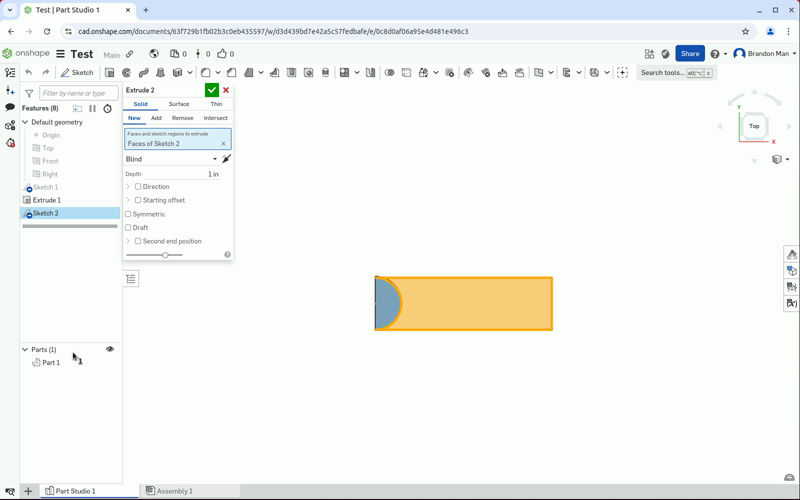
mouse_move(143, 106)
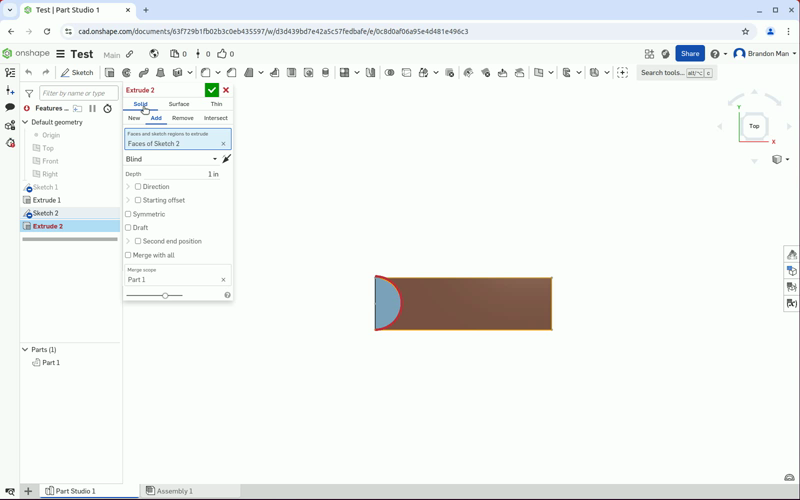
click(143, 106)
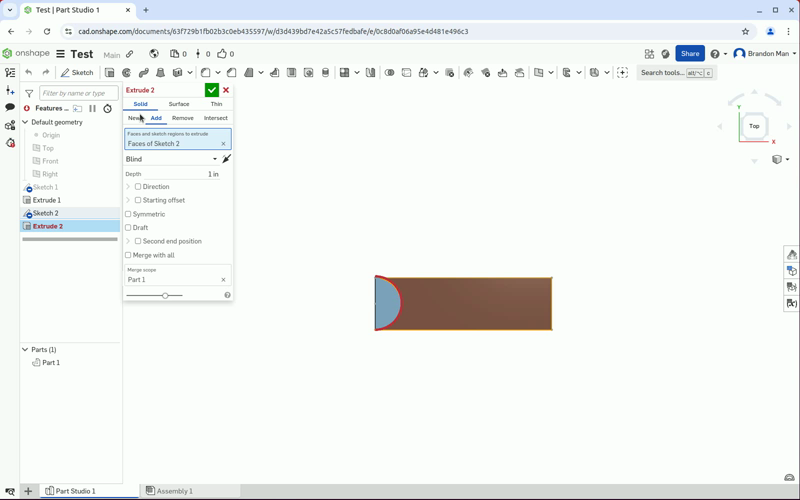
mouse_move(137, 120)
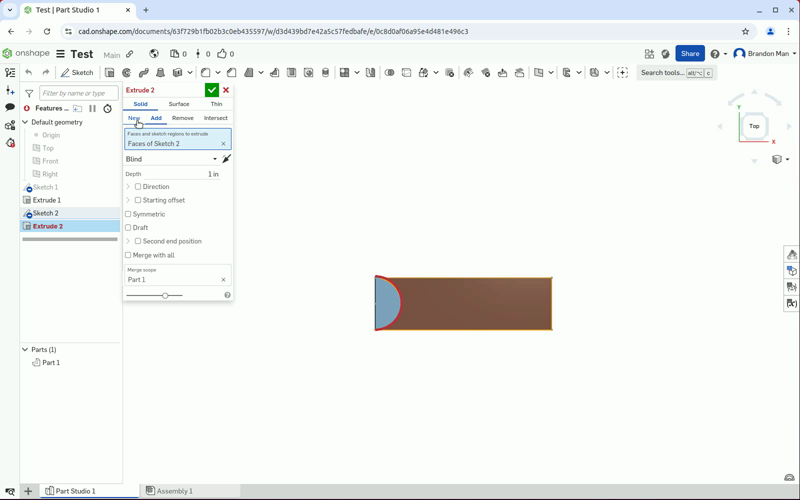
click(137, 120)
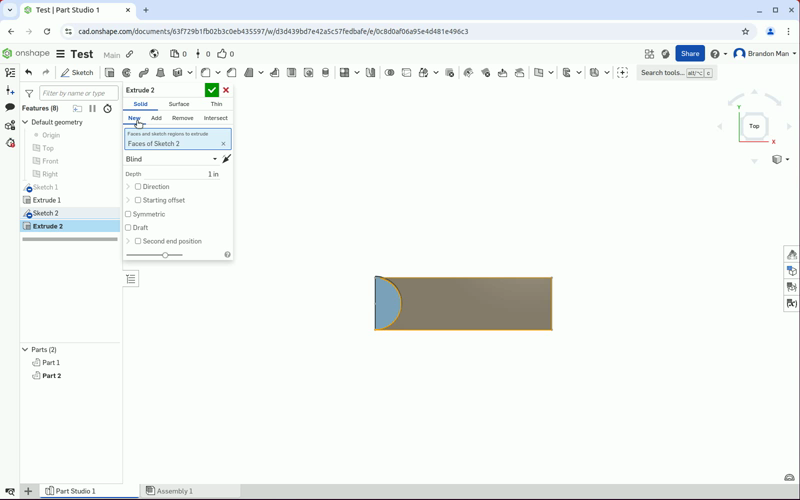
key(tab, 4)
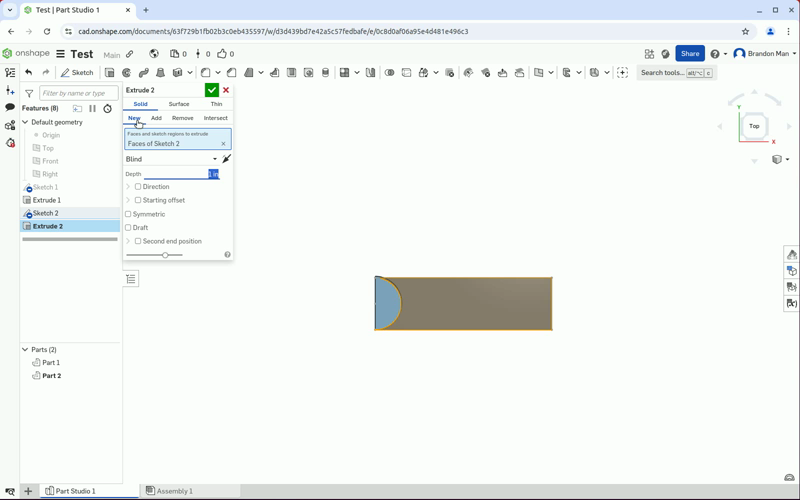
text(9.147)
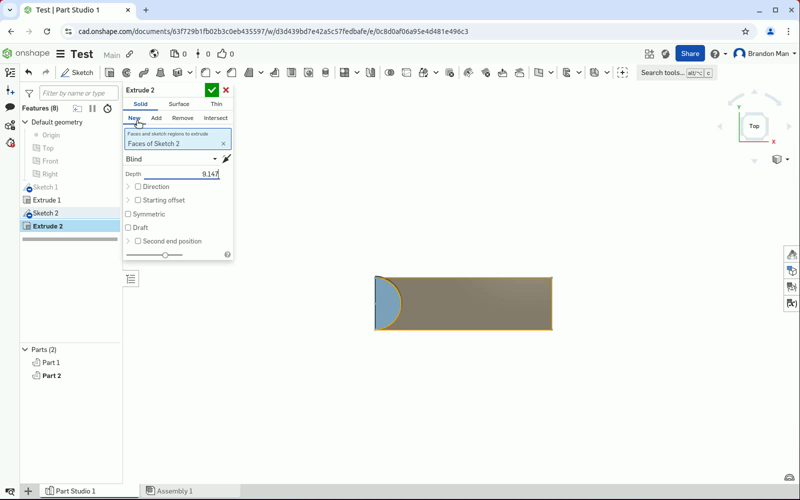
key(enter)
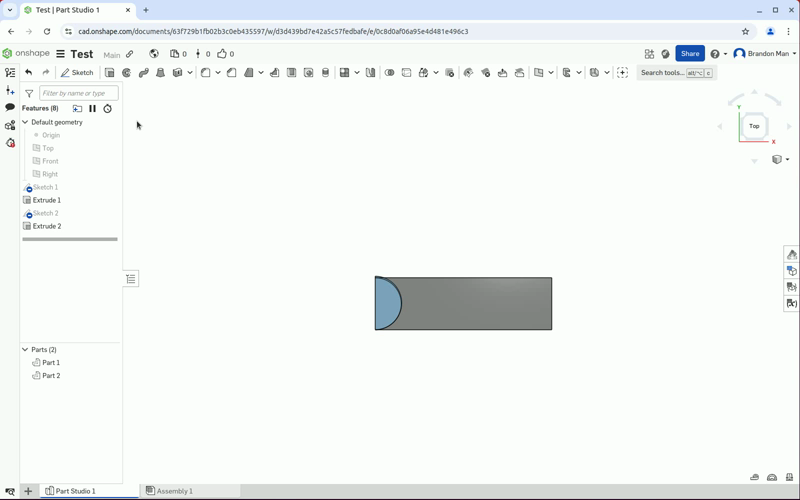
key(shift+h)
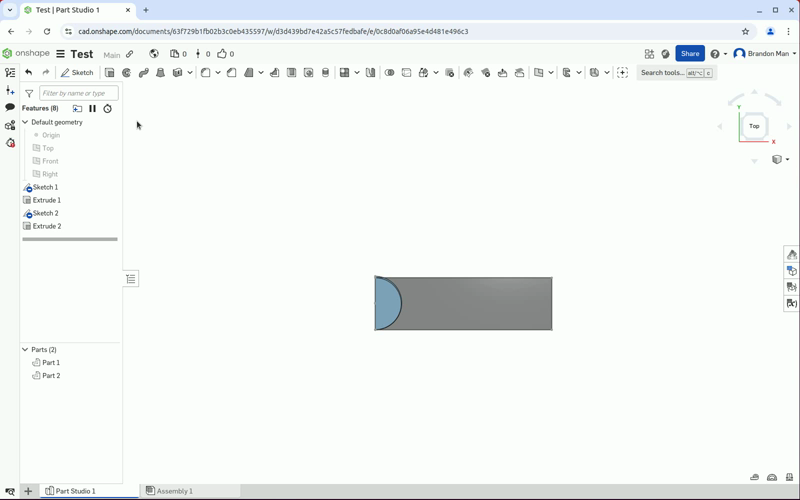
key(shift+h)
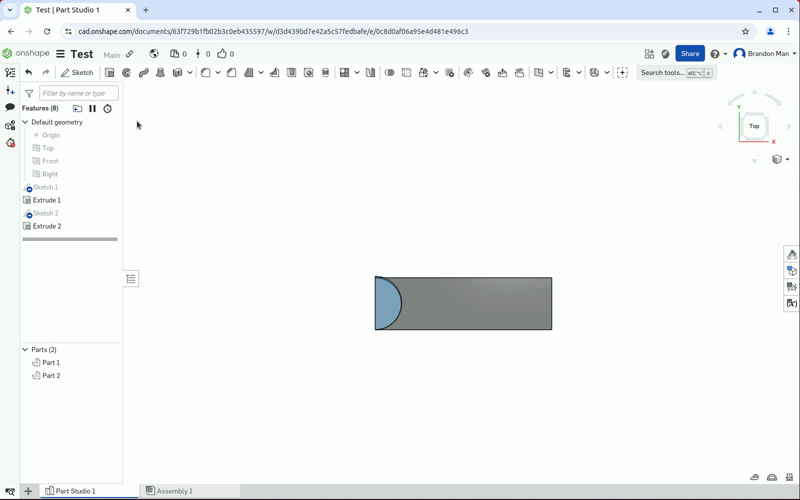
mouse_move(73, 189)
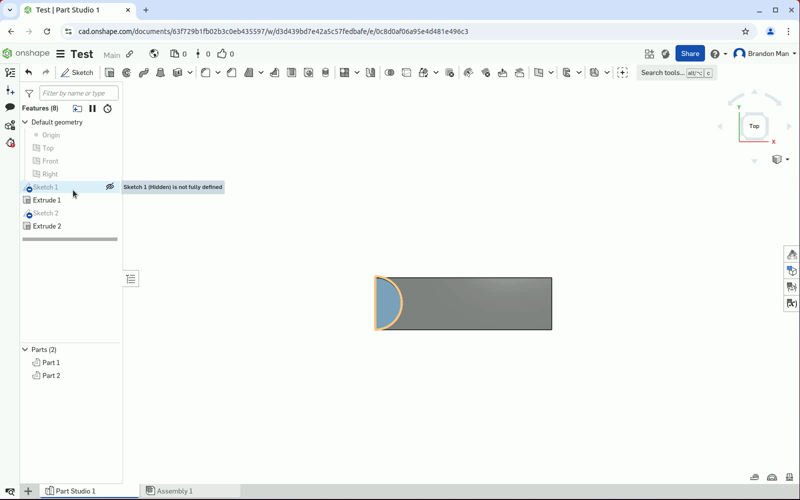
click(73, 189)
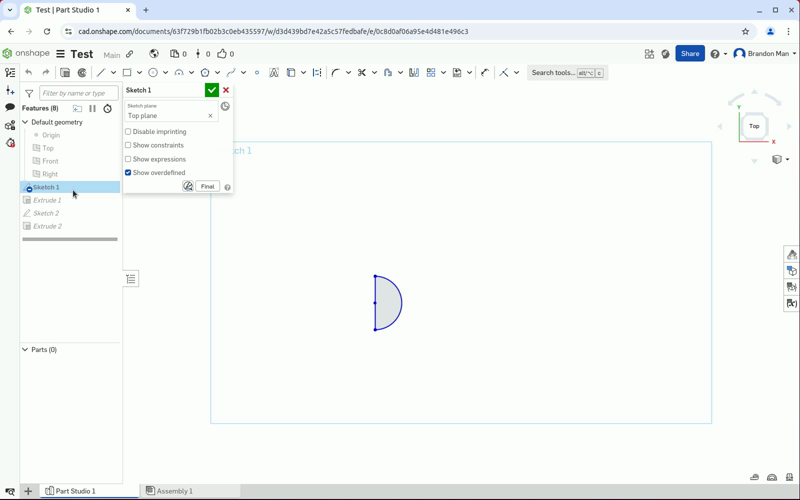
mouse_move(229, 92)
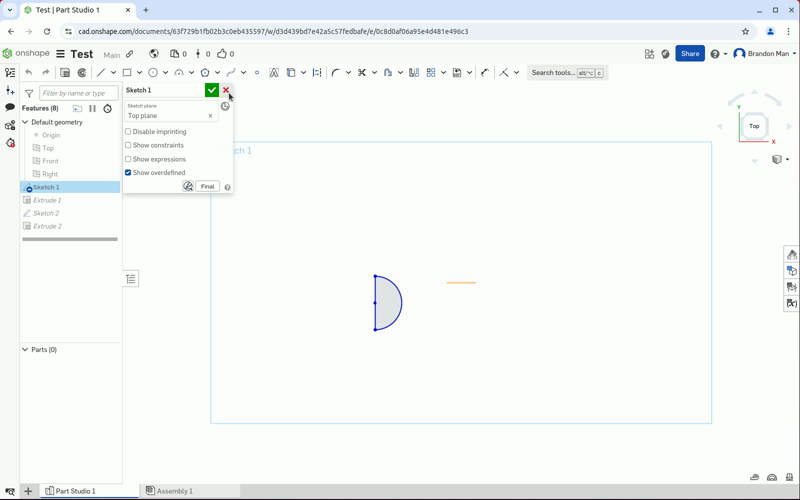
click(229, 92)
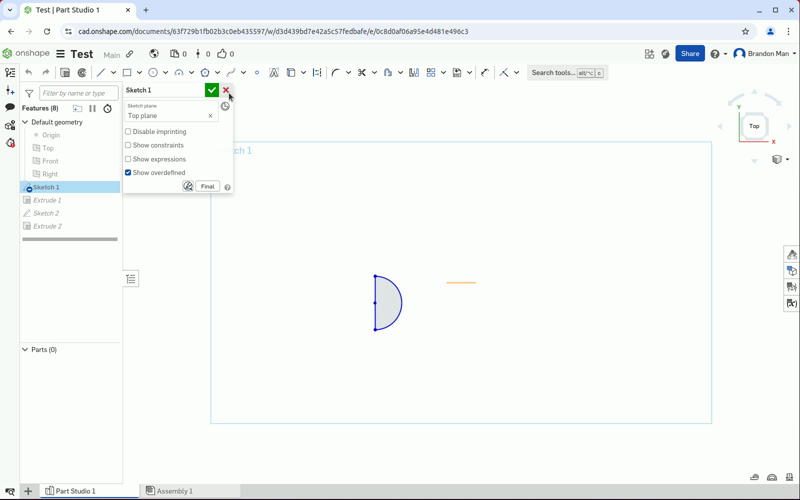
key(shift+s)
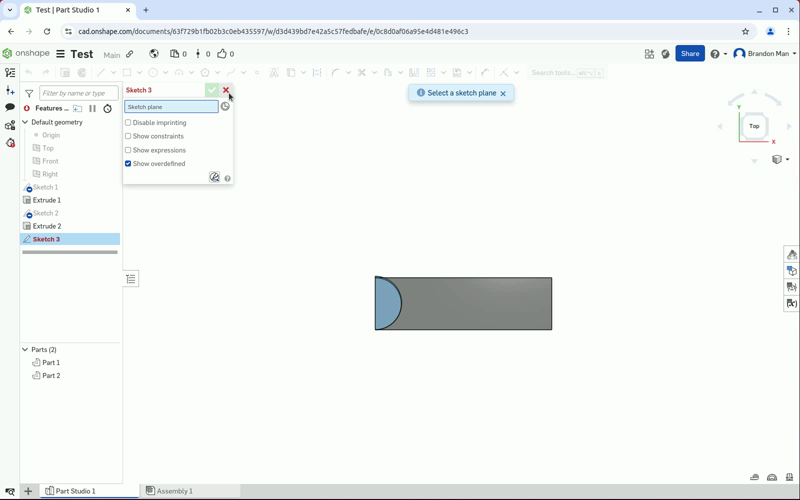
mouse_move(73, 150)
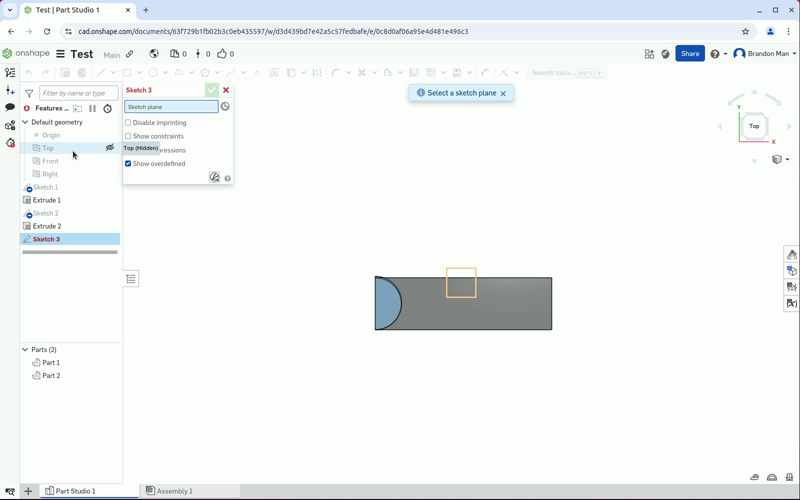
click(73, 150)
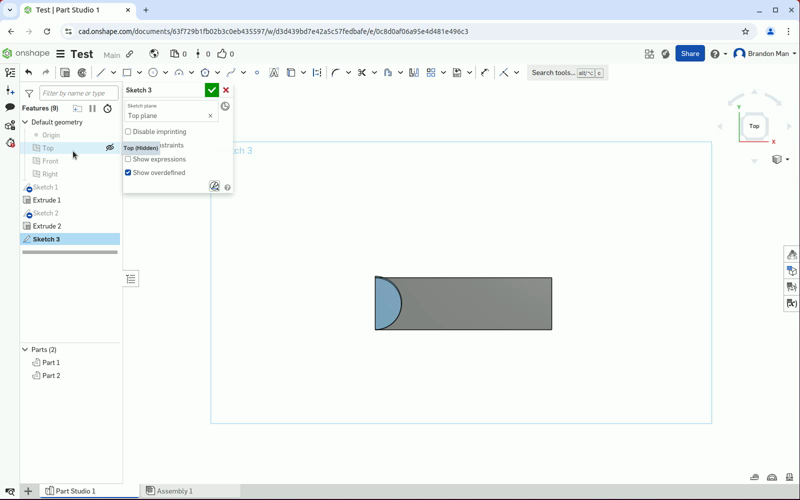
mouse_move(73, 352)
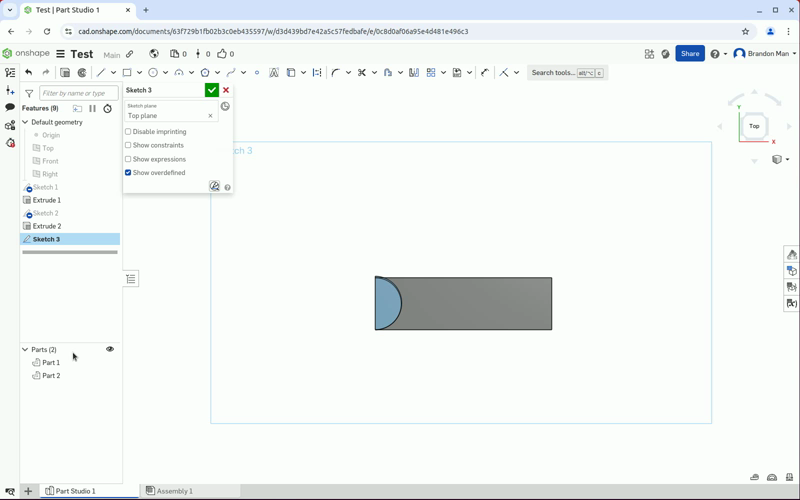
key(y)
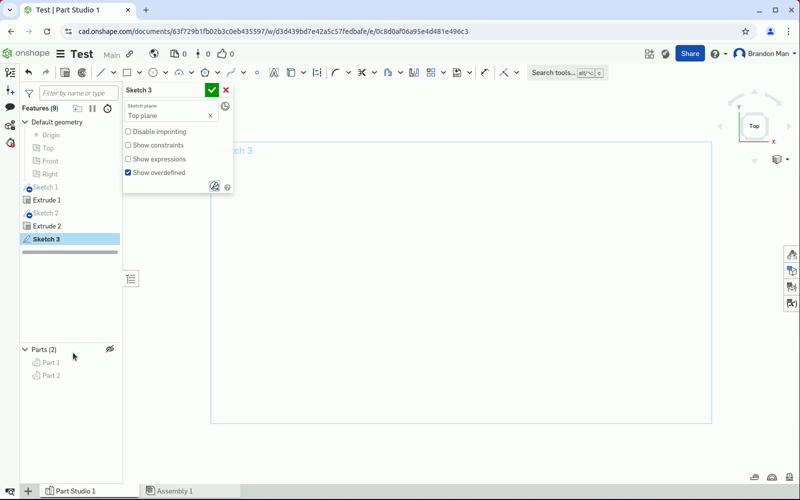
key(a)
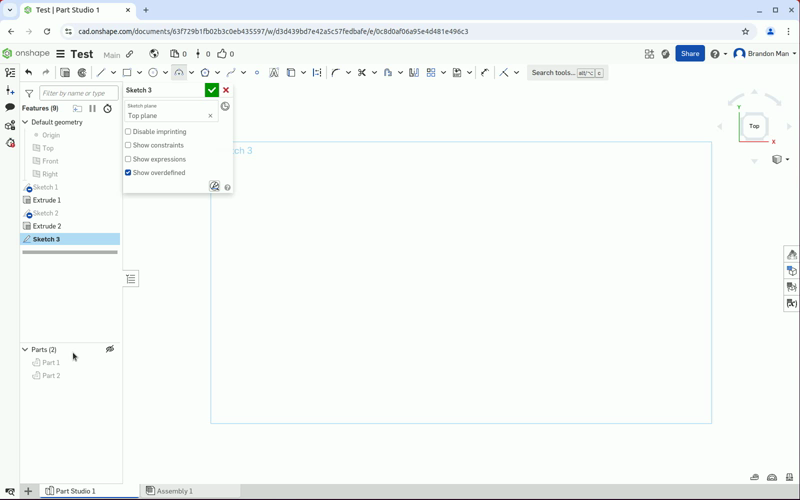
key_down(shift)
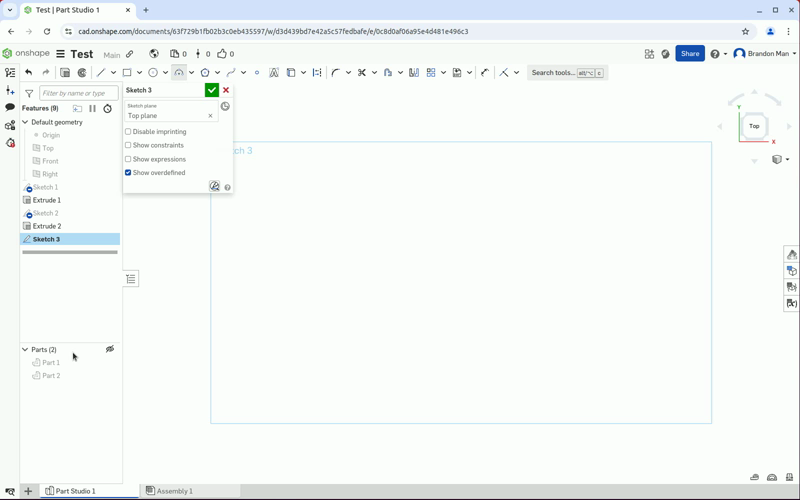
mouse_move(375, 329)
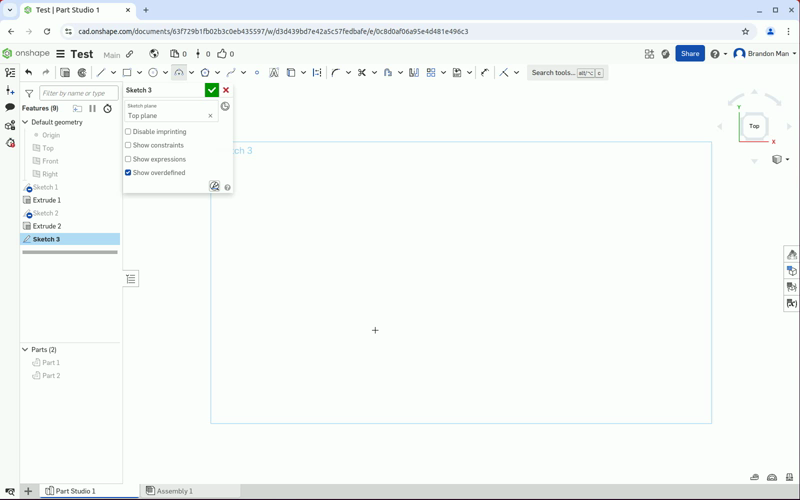
click(375, 329)
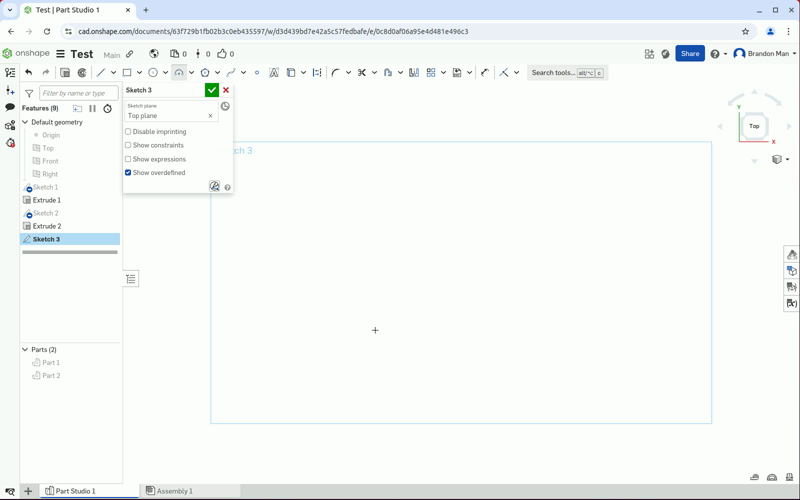
key_up(shift)
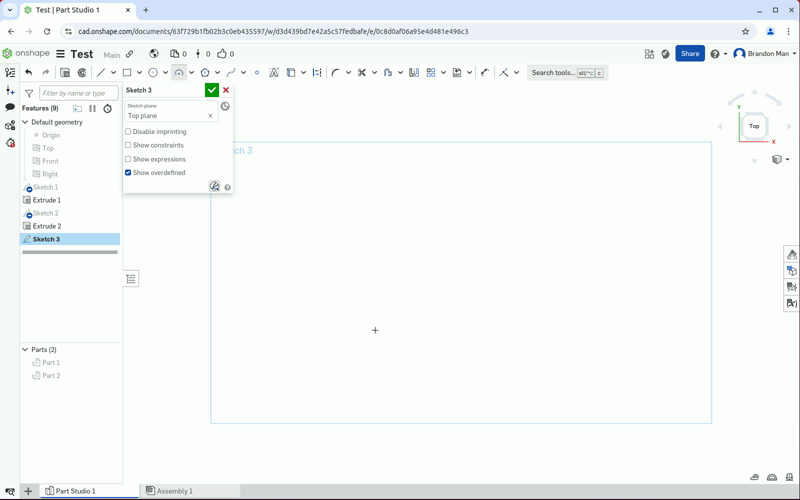
key_down(shift)
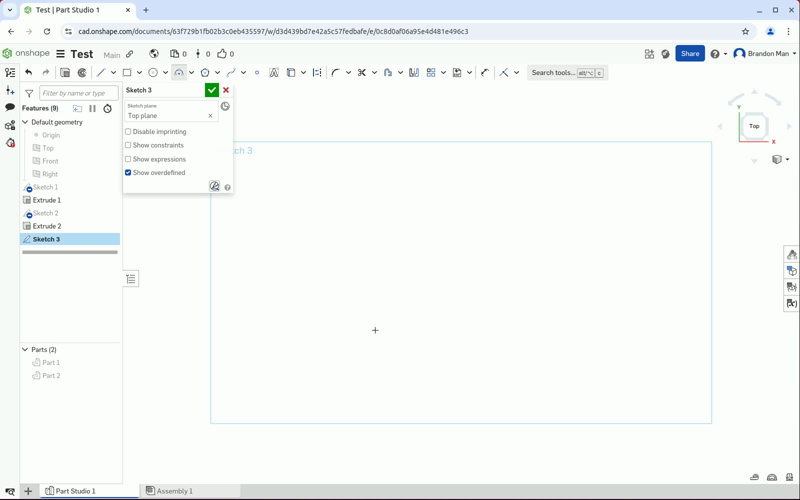
mouse_move(375, 276)
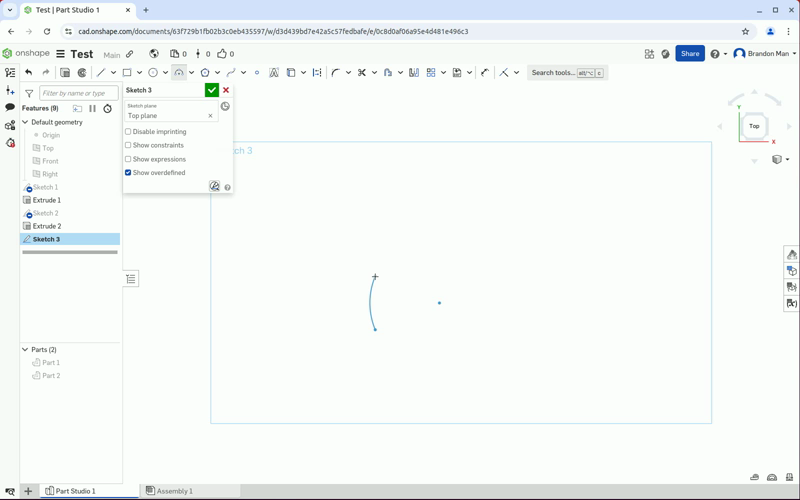
click(375, 276)
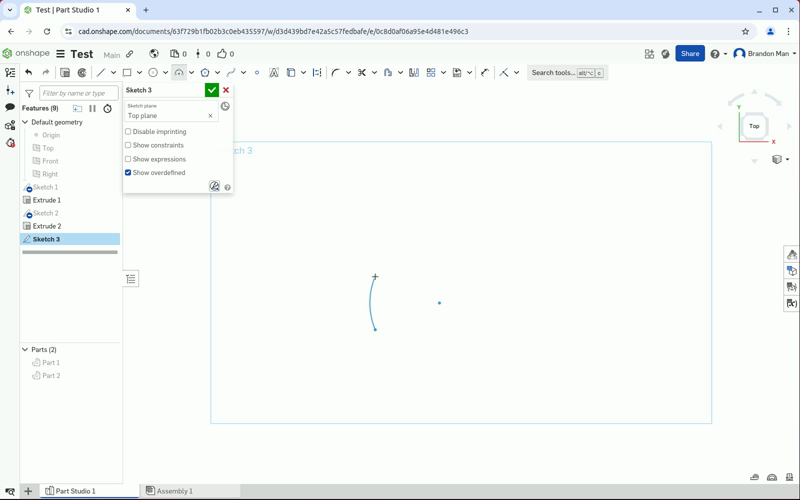
mouse_move(401, 303)
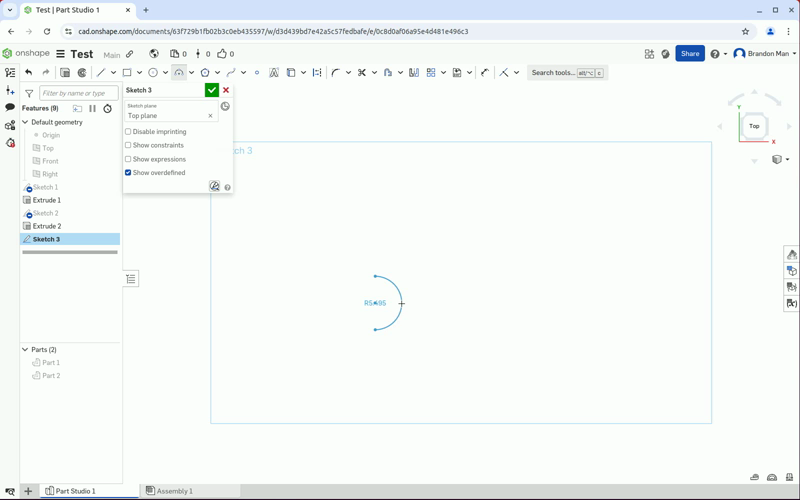
click(401, 303)
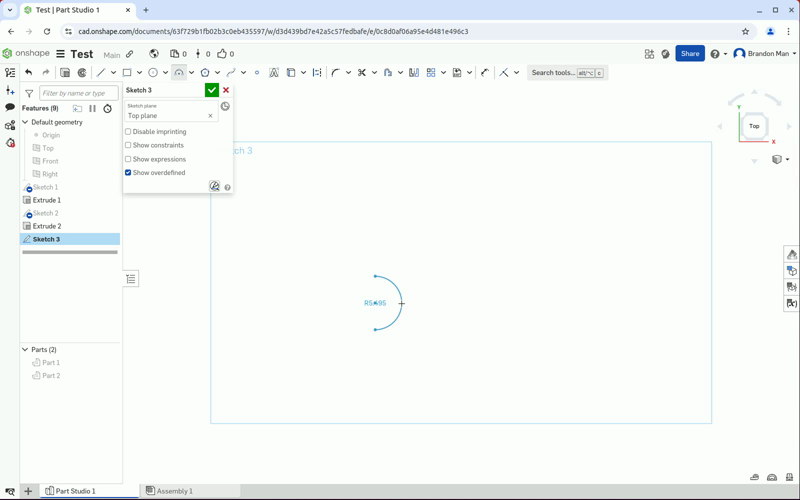
key_up(shift)
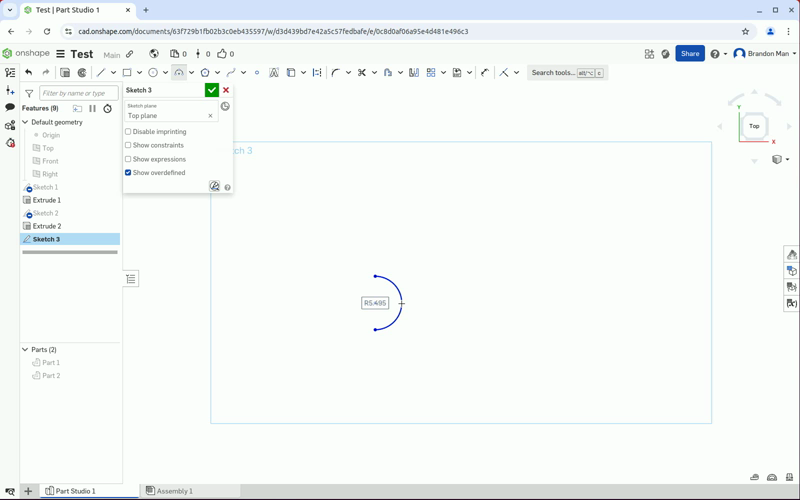
key(esc)
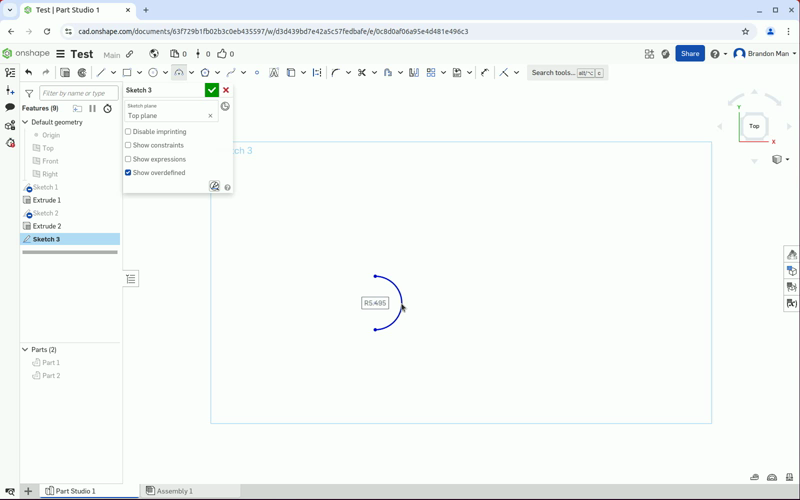
key(l)
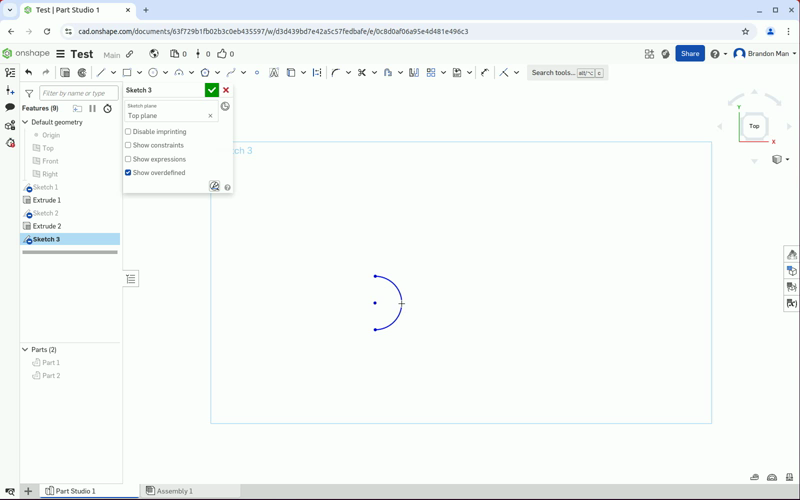
mouse_move(375, 276)
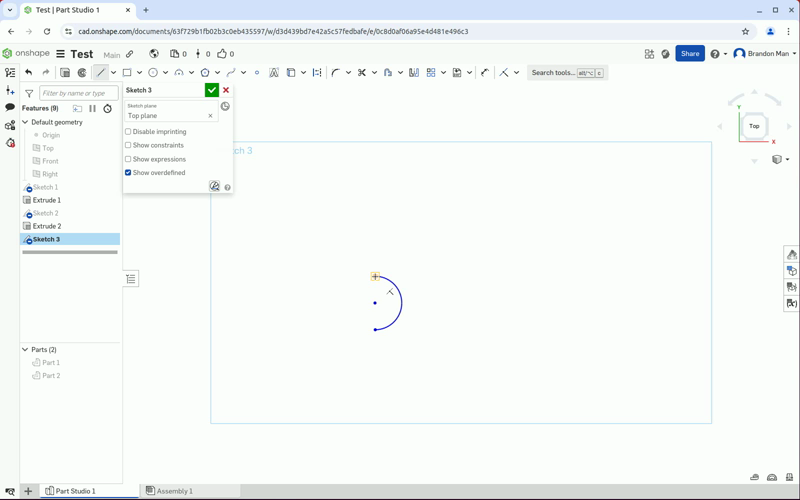
click(375, 276)
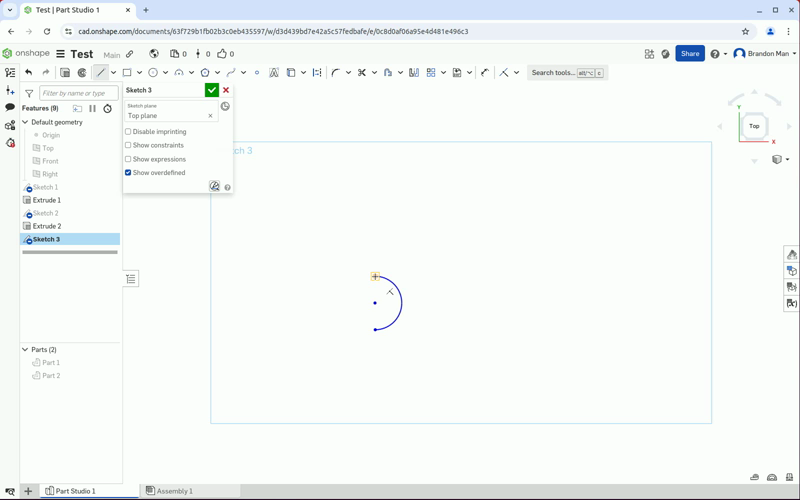
mouse_move(405, 276)
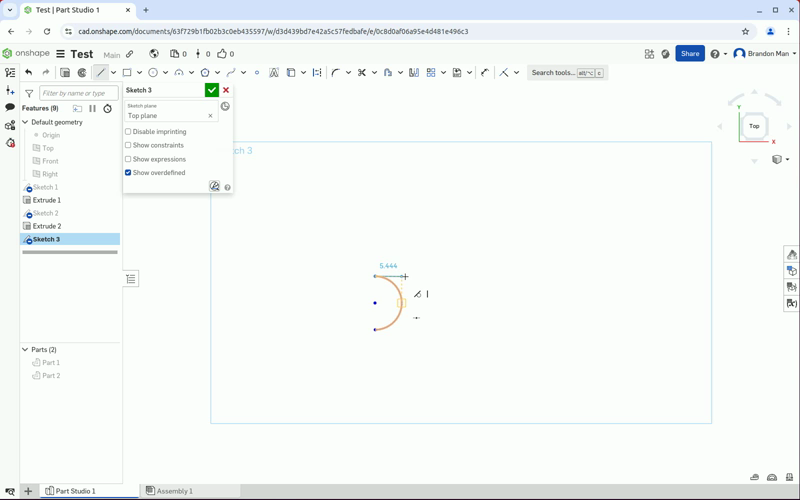
key_down(shift)
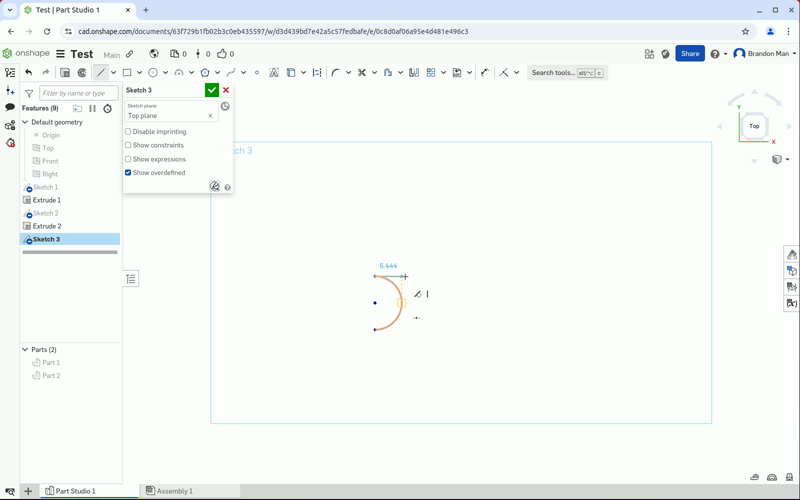
mouse_move(375, 329)
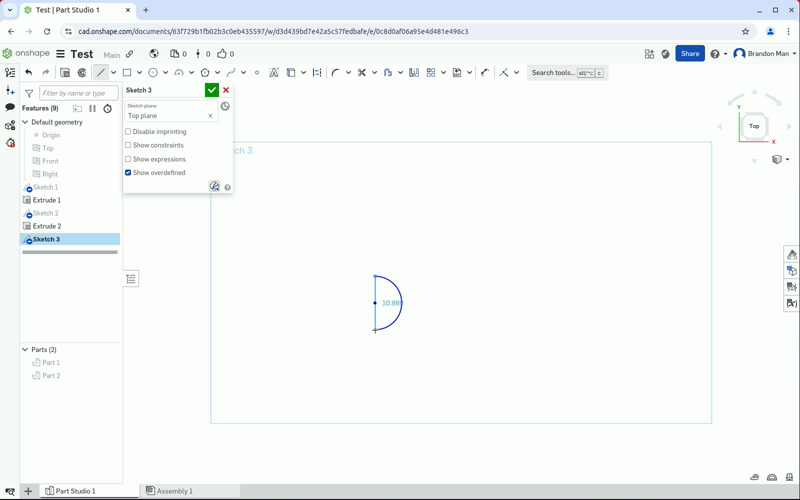
key_up(shift)
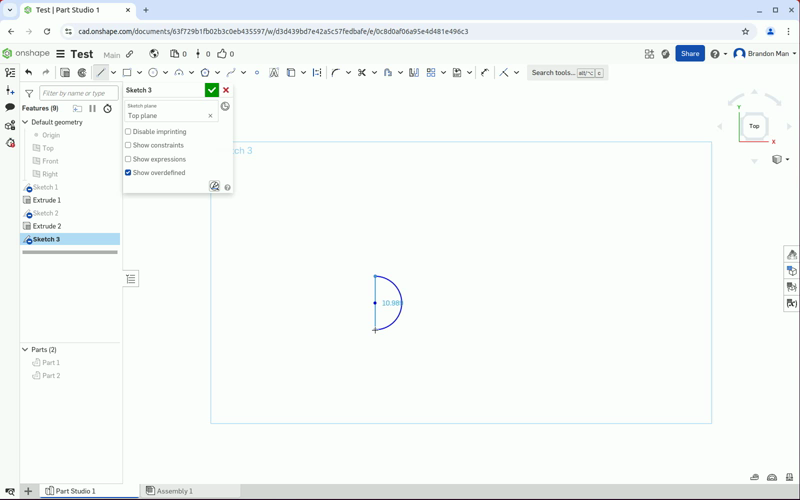
click(375, 329)
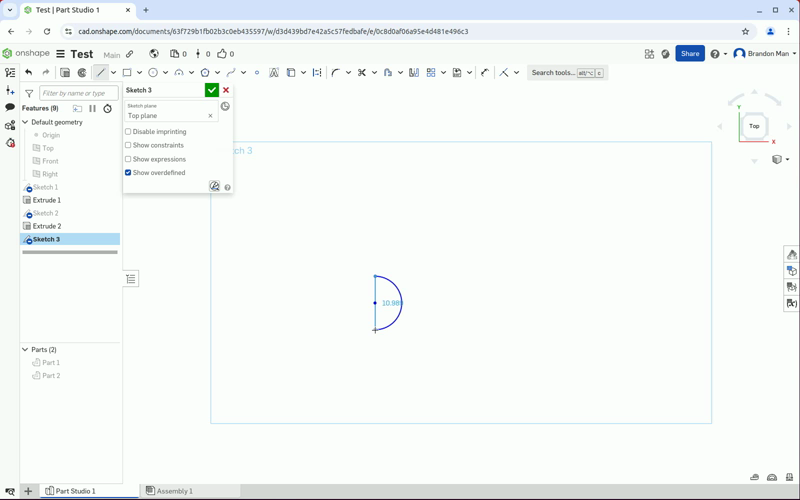
key(esc)
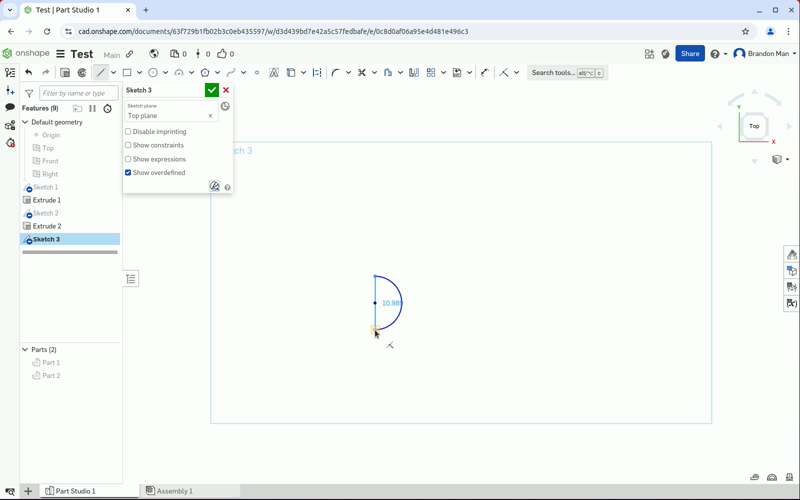
mouse_move(381, 307)
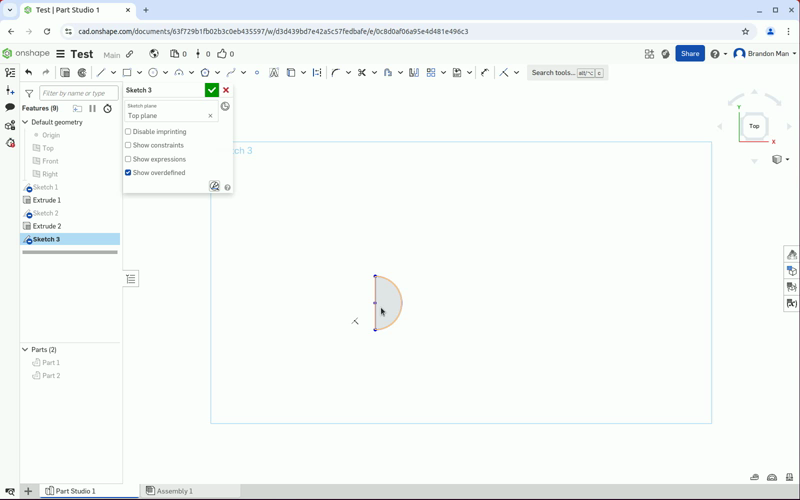
scroll(6)
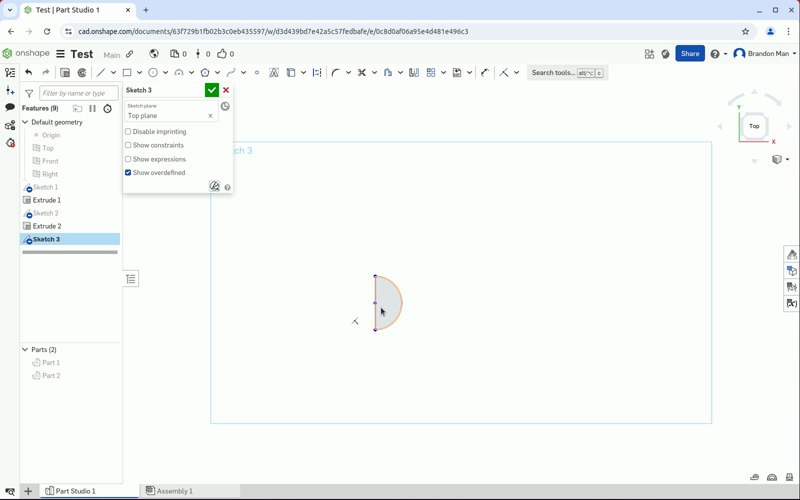
scroll(6)
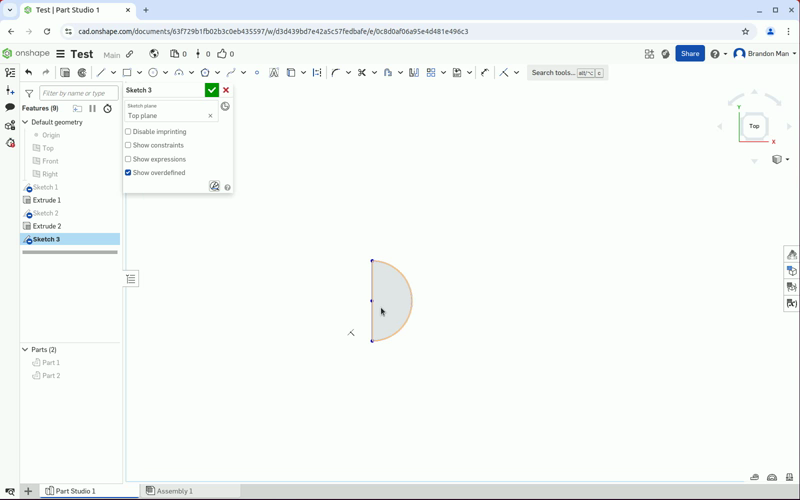
scroll(6)
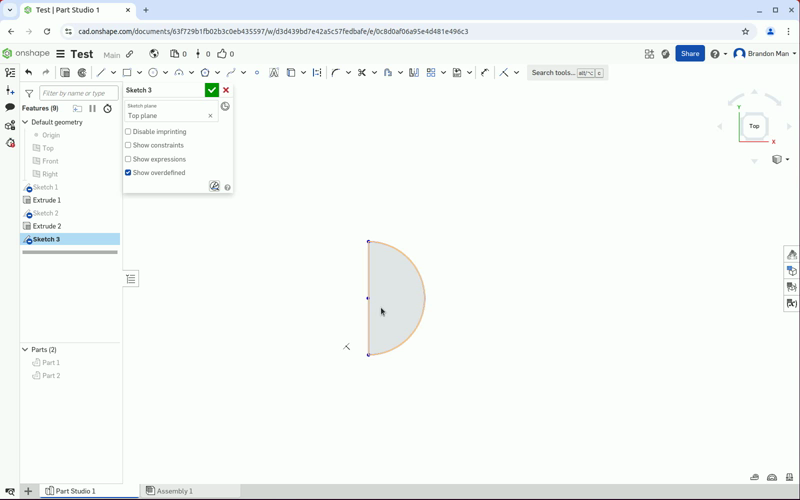
scroll(6)
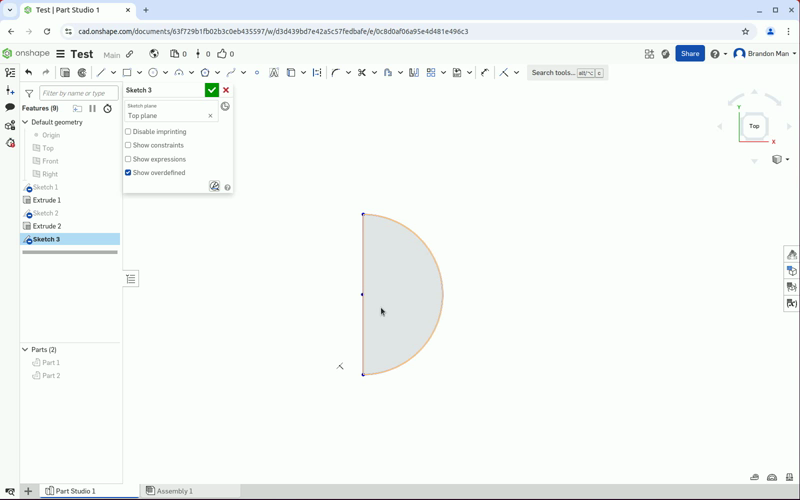
scroll(6)
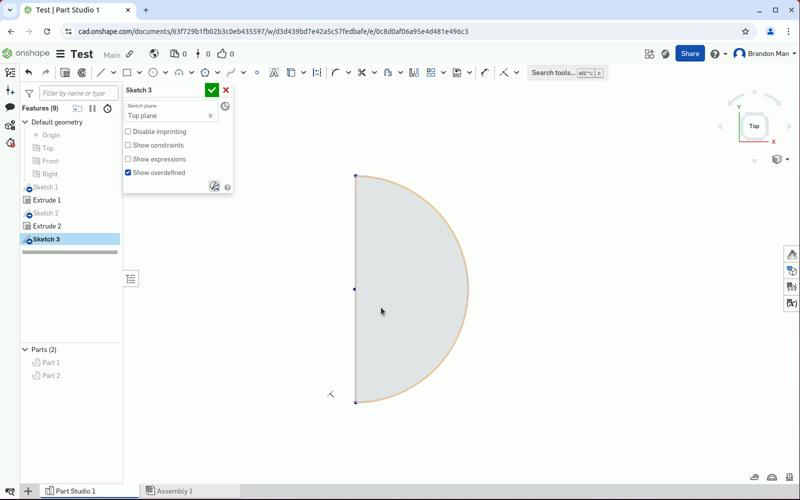
scroll(6)
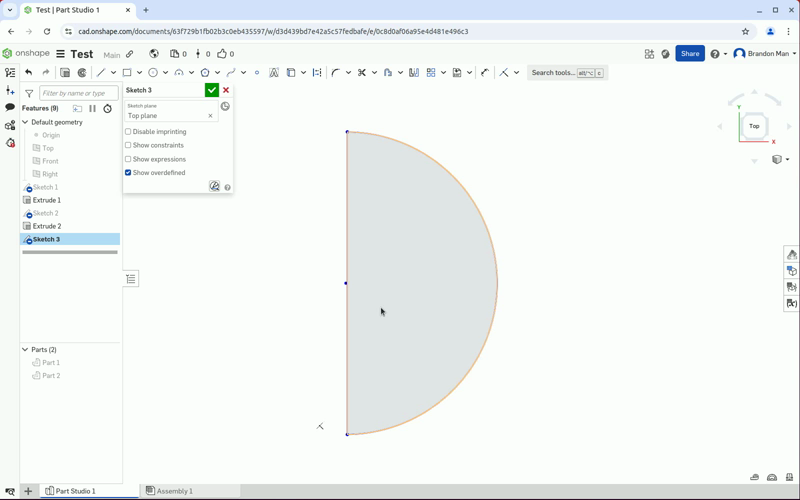
scroll(6)
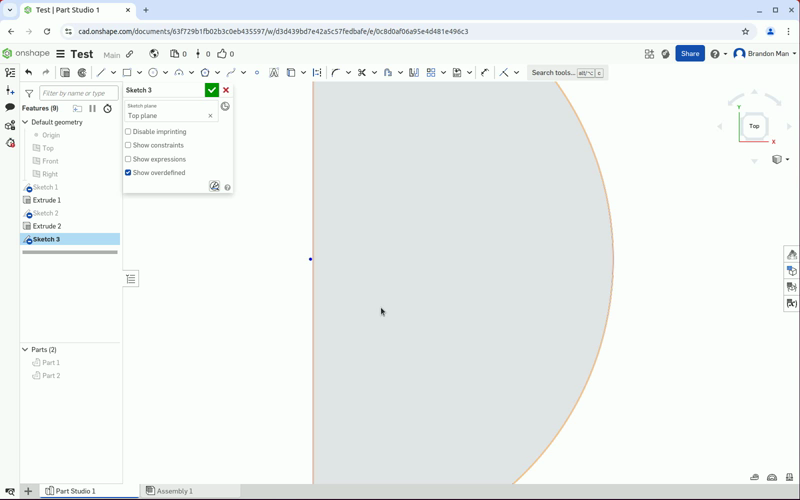
click(381, 307)
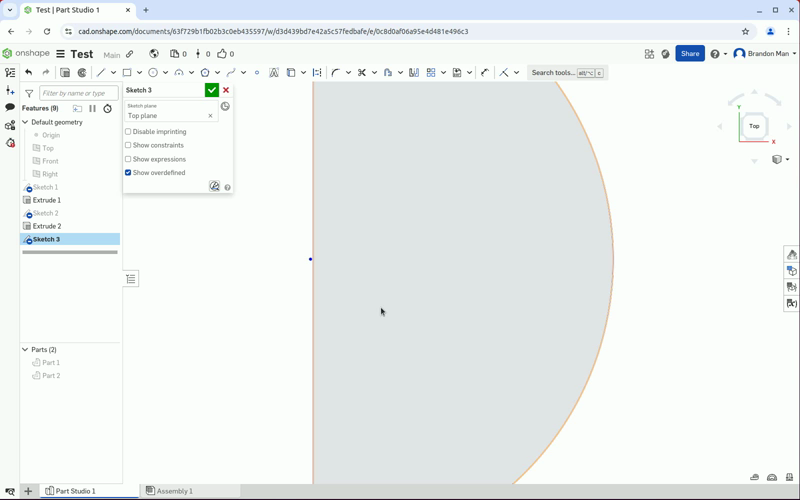
scroll(-6)
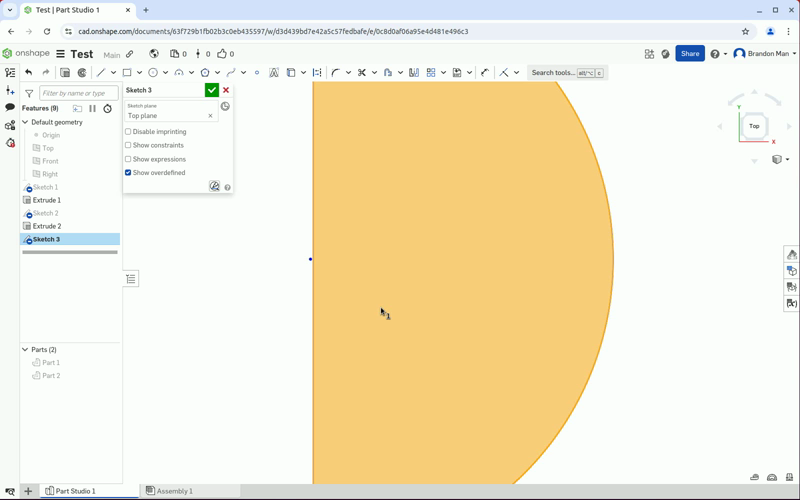
scroll(-6)
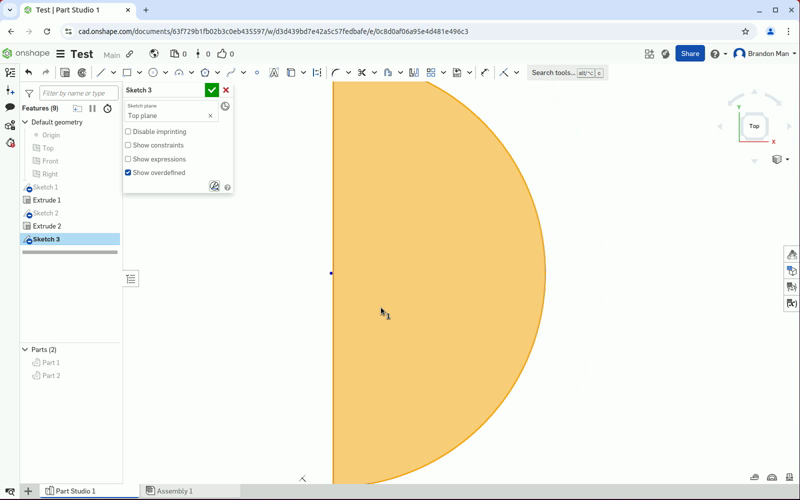
scroll(-6)
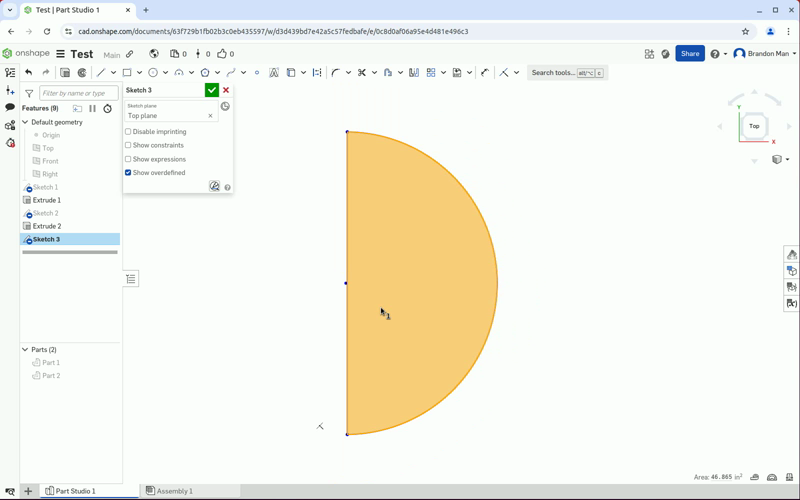
scroll(-6)
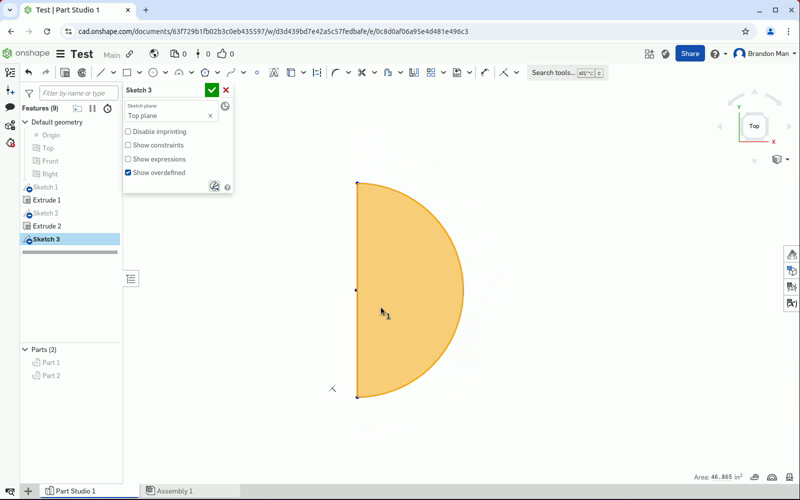
scroll(-6)
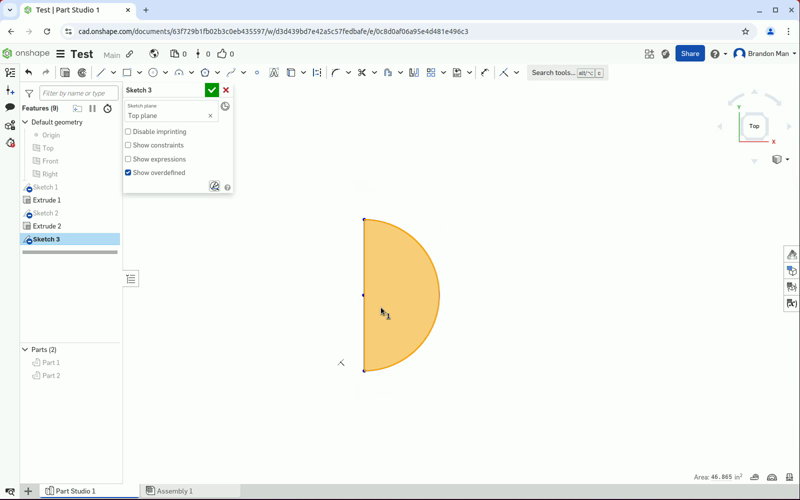
scroll(-6)
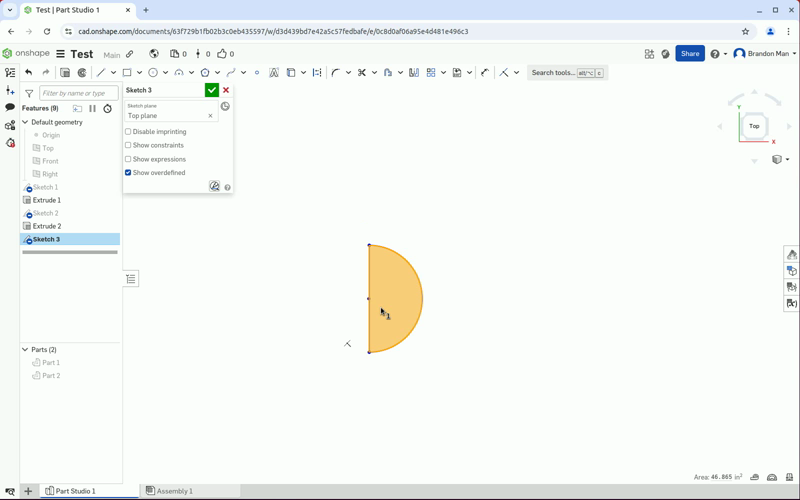
scroll(-6)
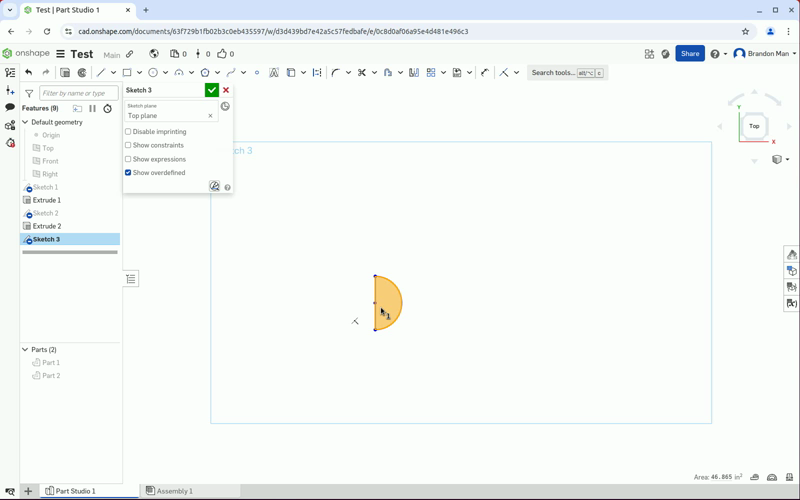
mouse_move(73, 352)
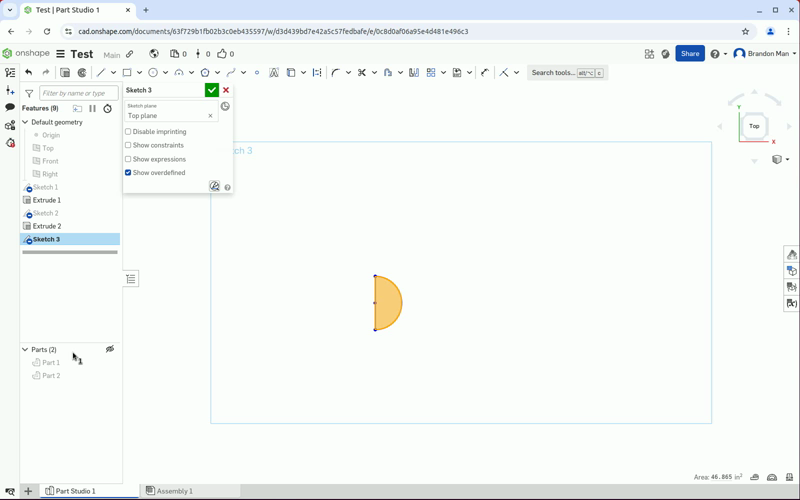
key(shift+y)
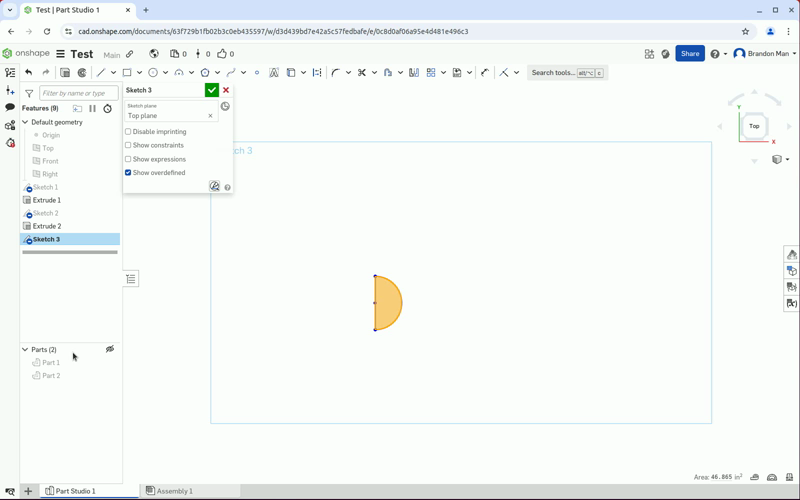
key(shift+e)
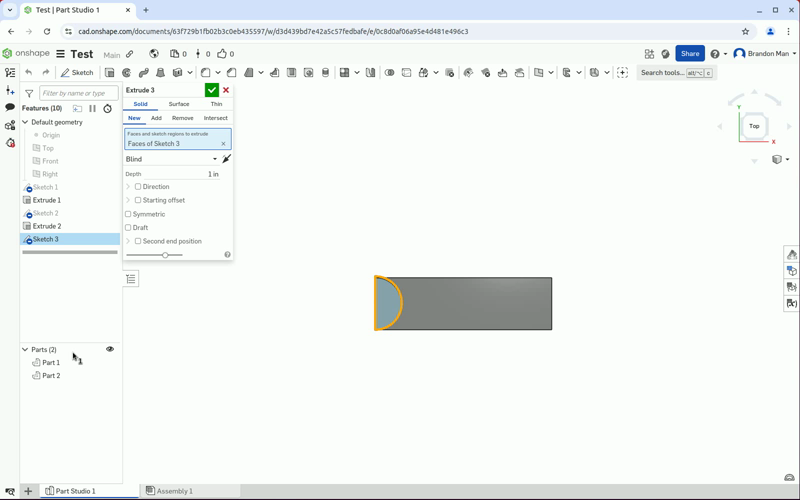
mouse_move(143, 106)
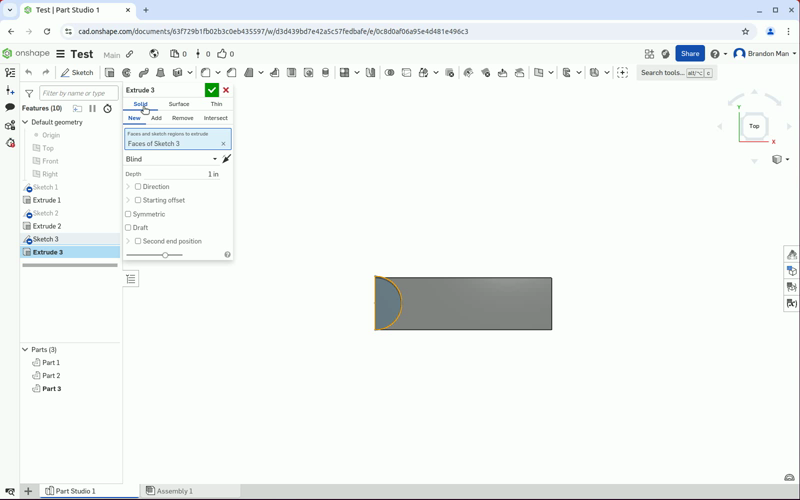
click(143, 106)
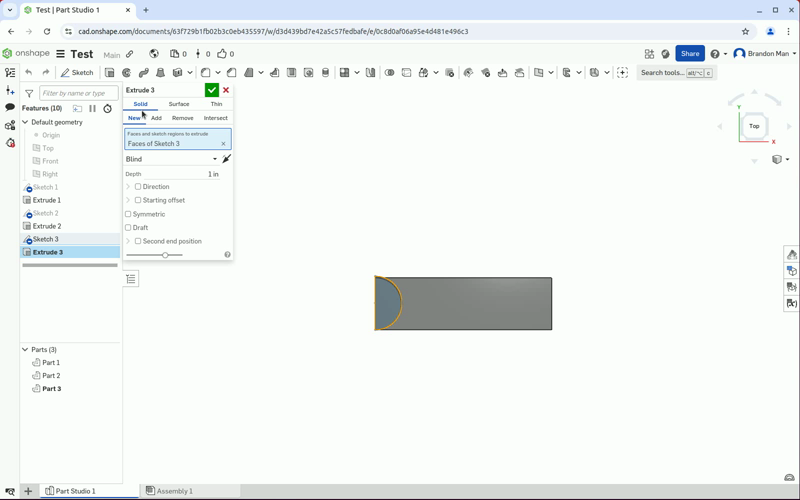
mouse_move(137, 120)
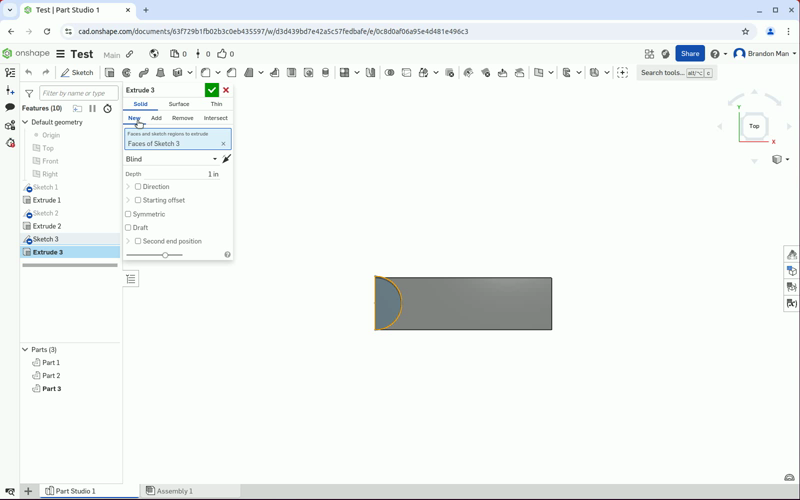
click(137, 120)
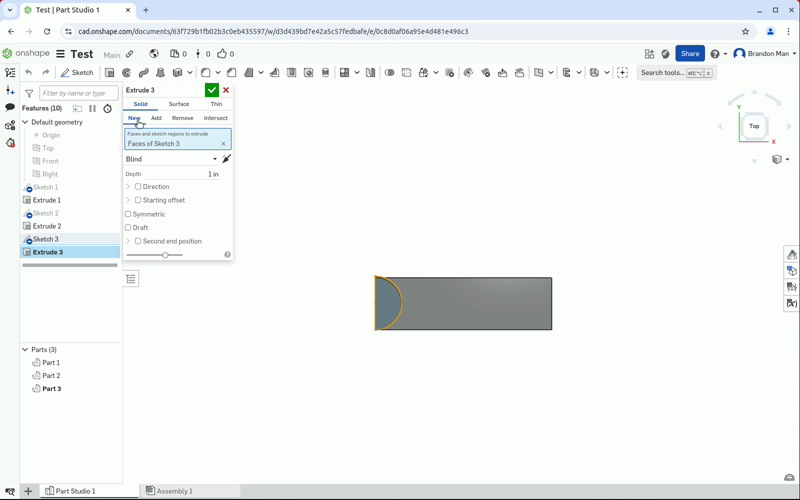
key(tab, 4)
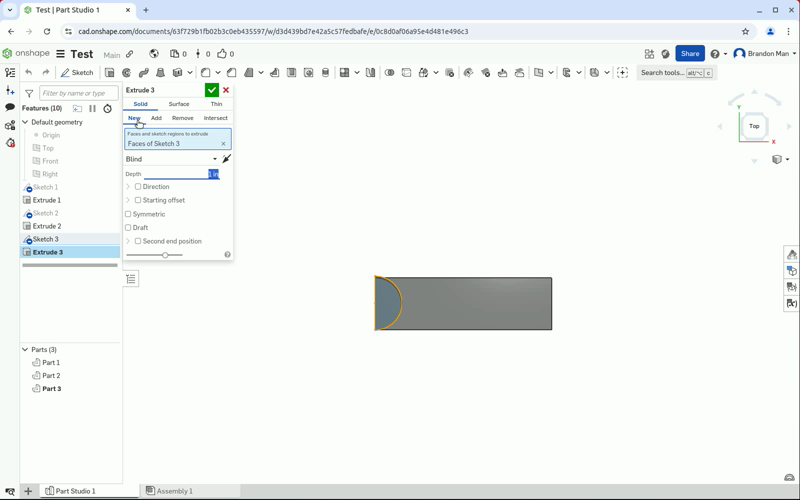
text(9.147)
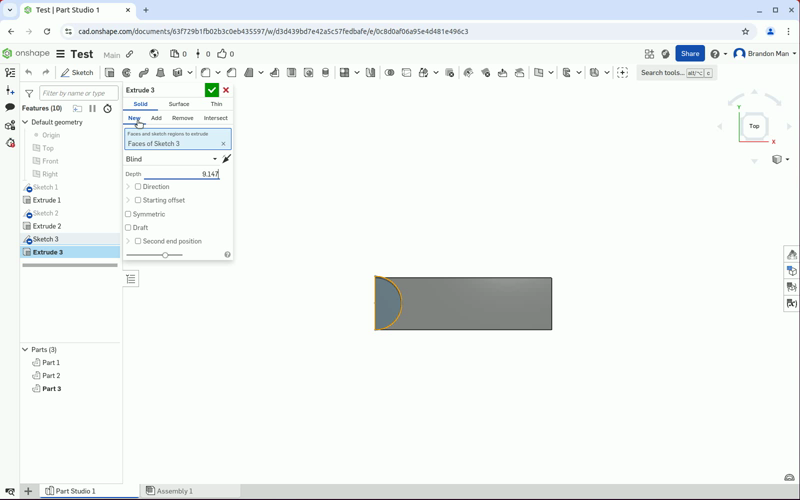
key(enter)
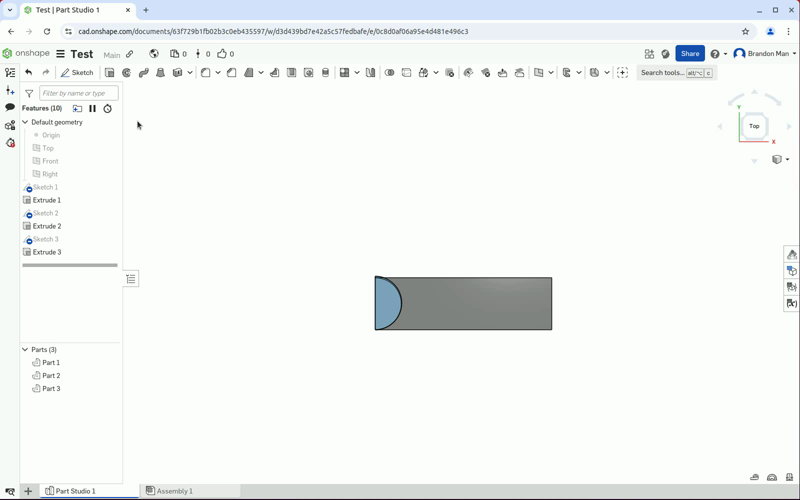
key(shift+h)
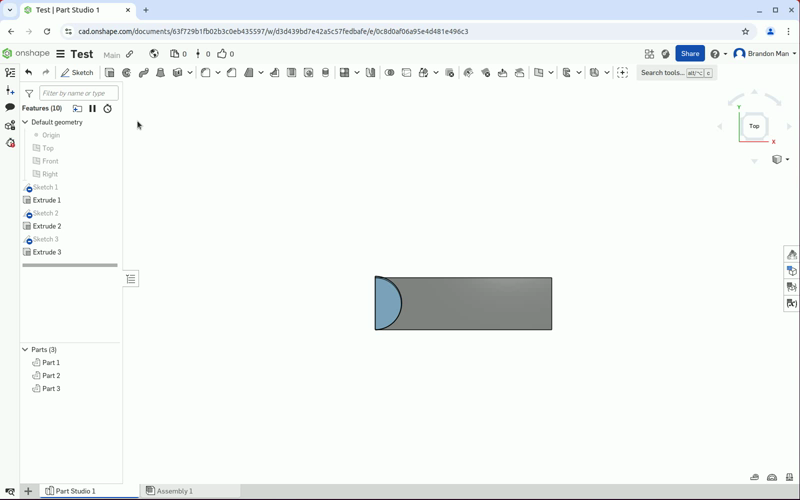
key(shift+h)
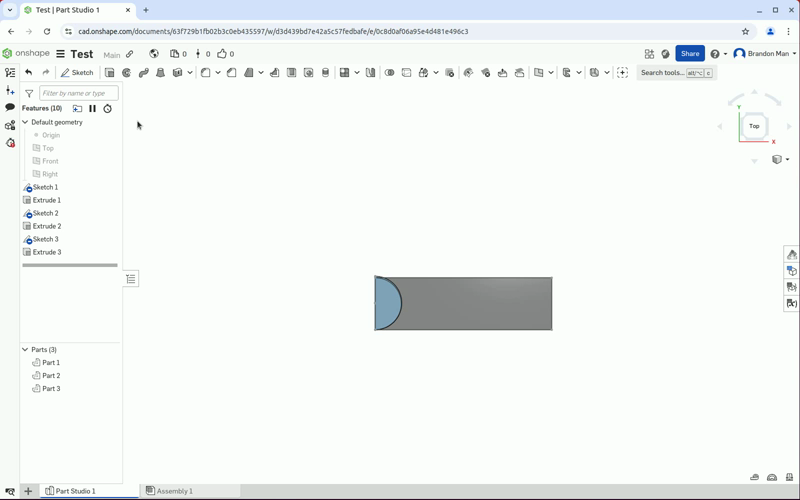
key(shift+7)
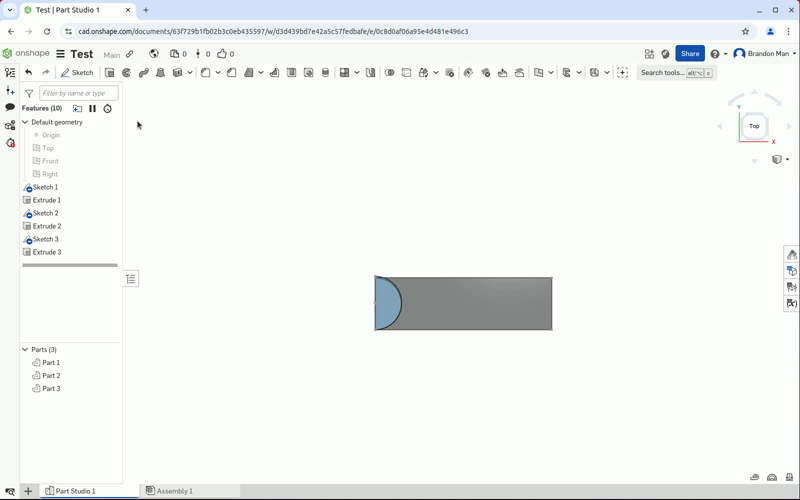
key(up, 3)
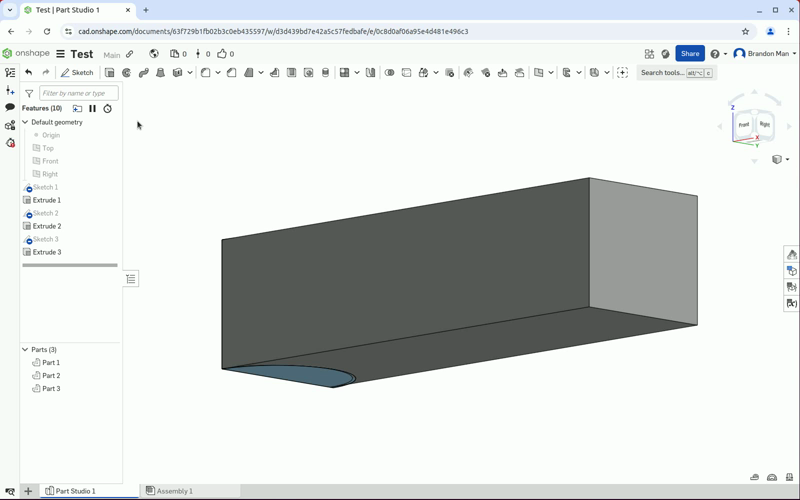
key(left, 3)
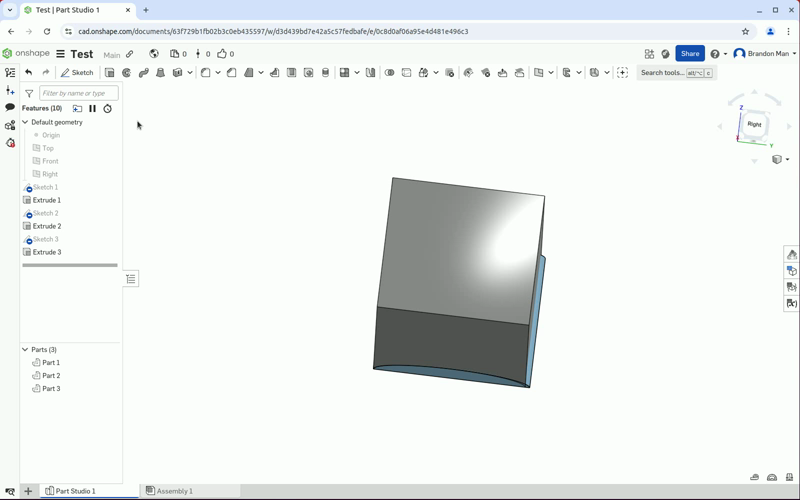
key(right, 3)
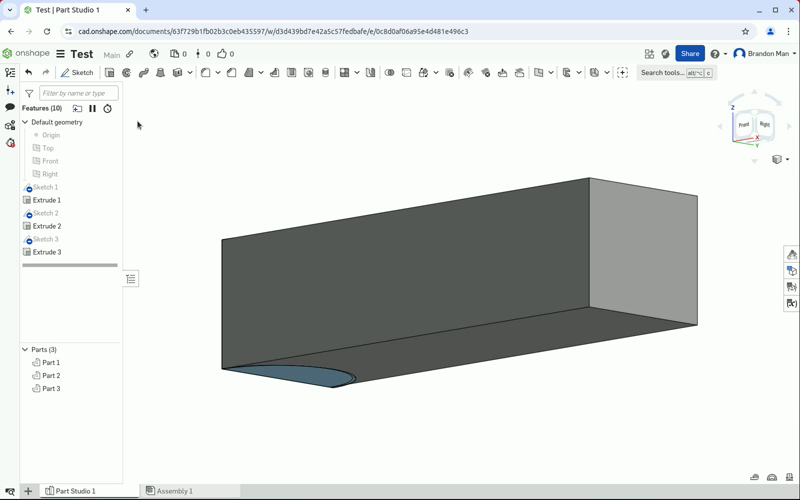
key(down, 3)
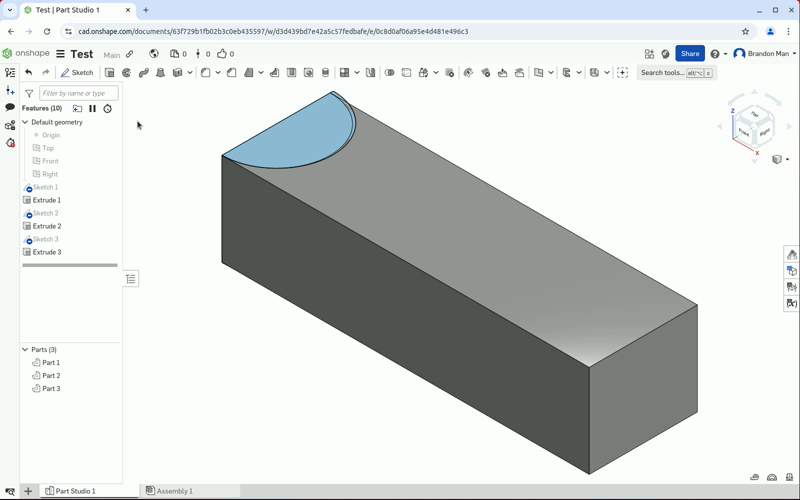
mouse_move(73, 189)
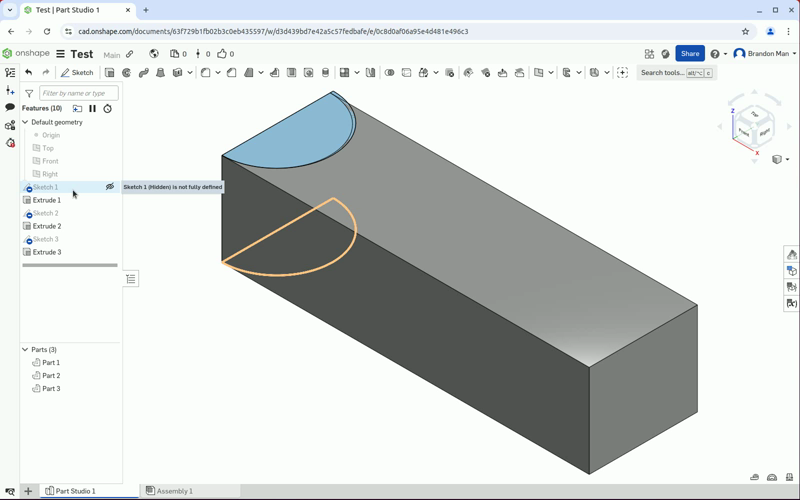
click(73, 189)